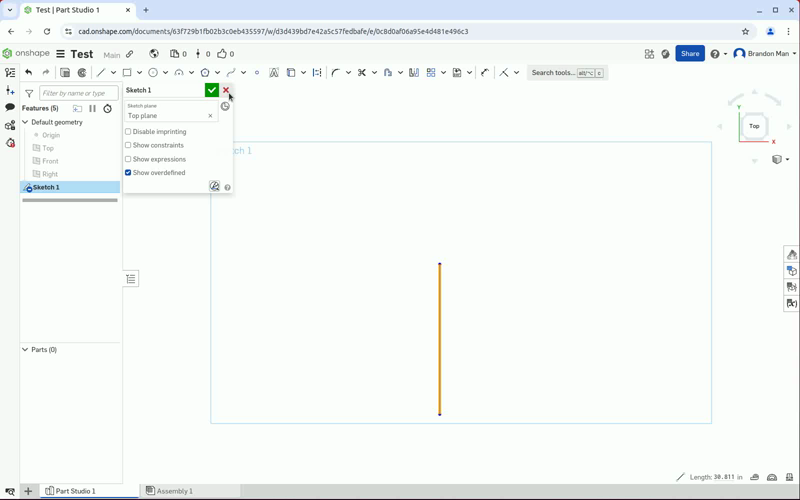
key(shift+h)
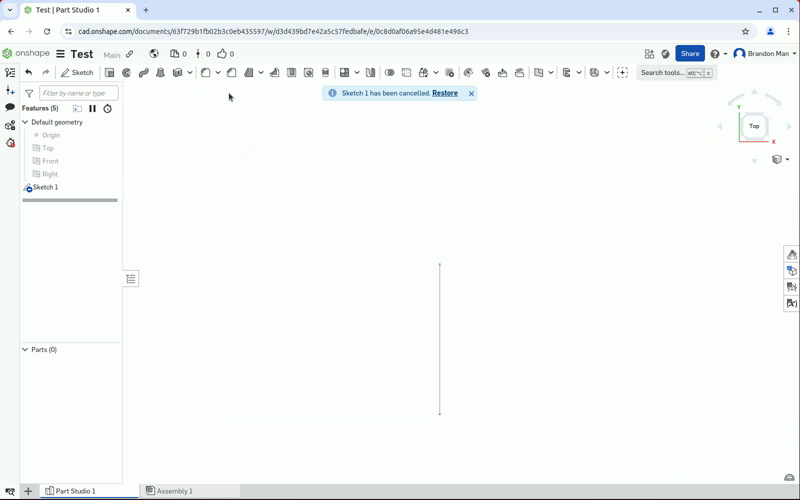
key(shift+s)
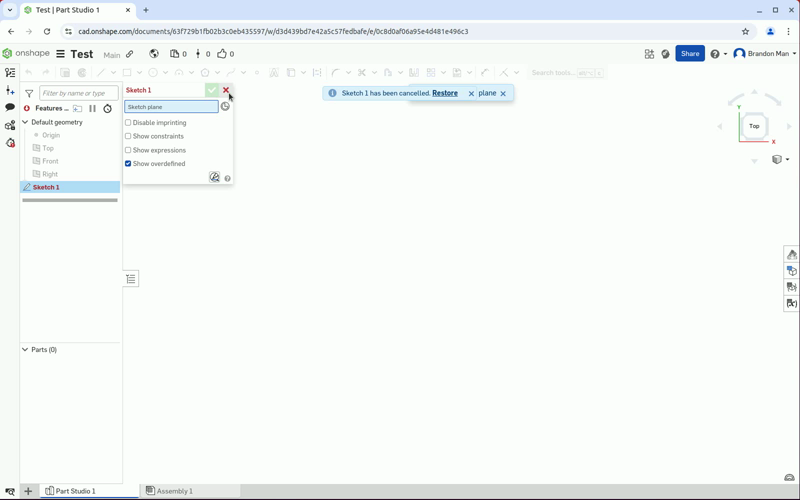
mouse_move(73, 150)
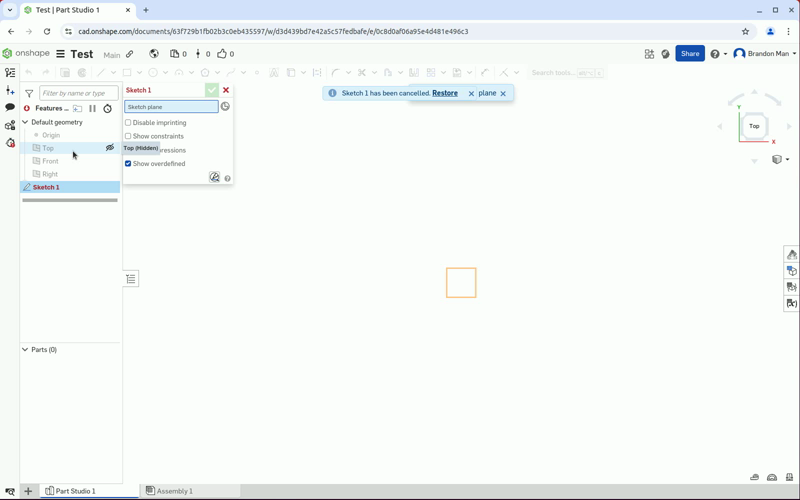
click(73, 150)
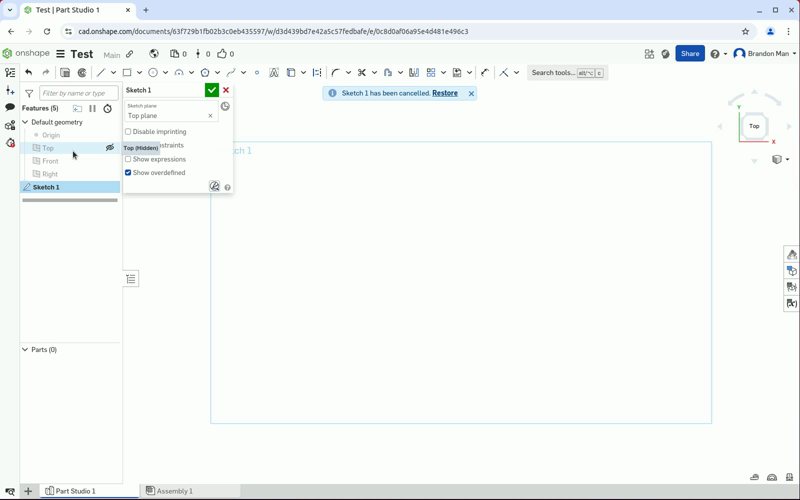
mouse_move(73, 352)
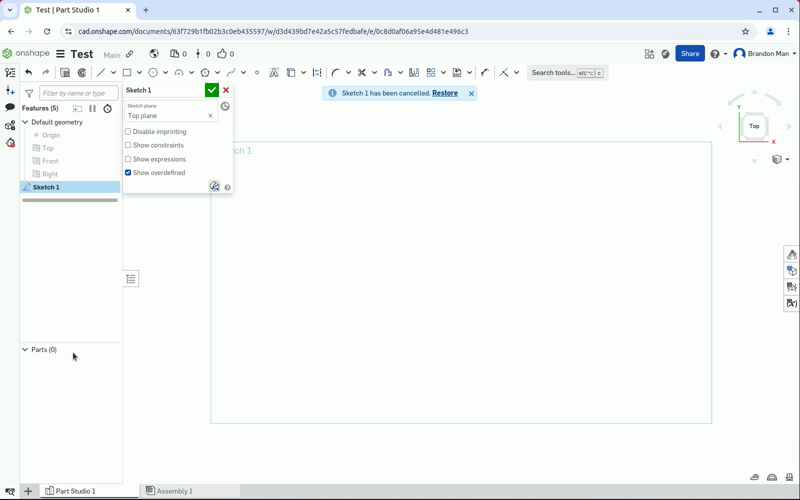
key(y)
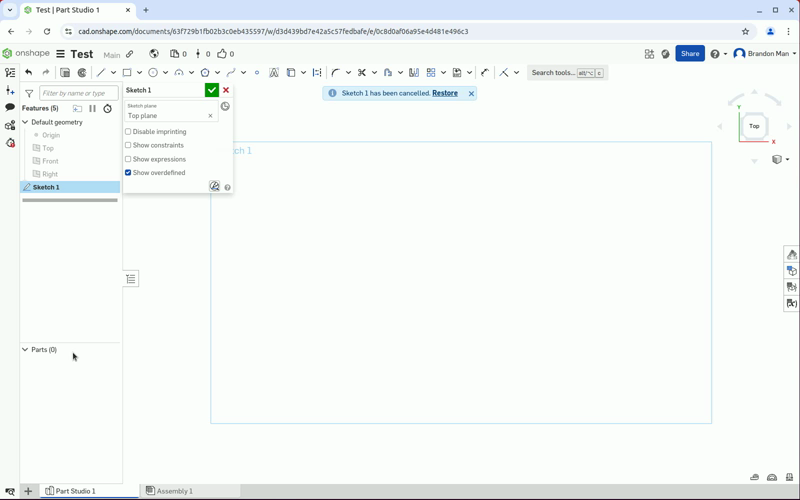
key(a)
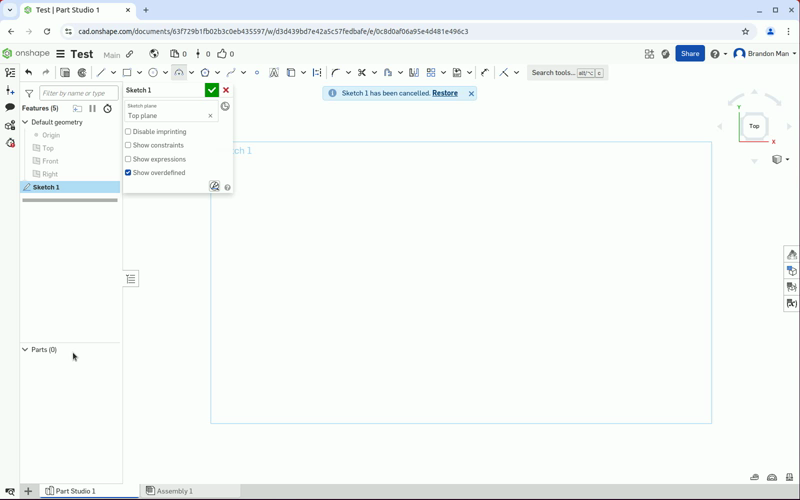
key_down(shift)
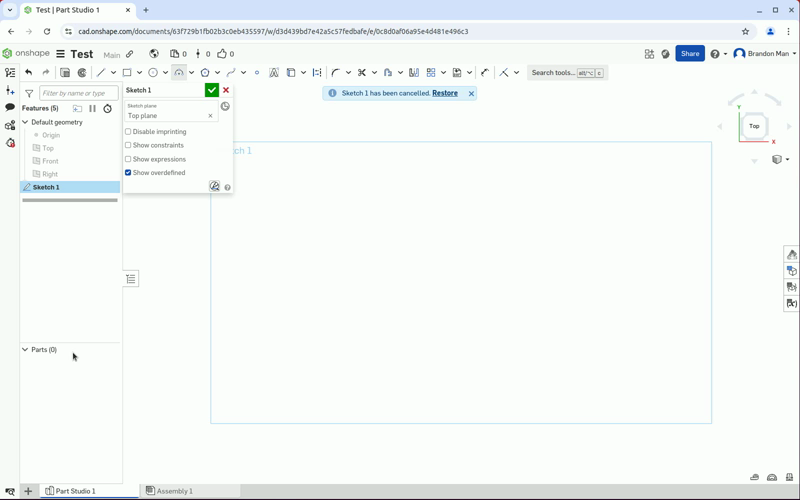
mouse_move(438, 375)
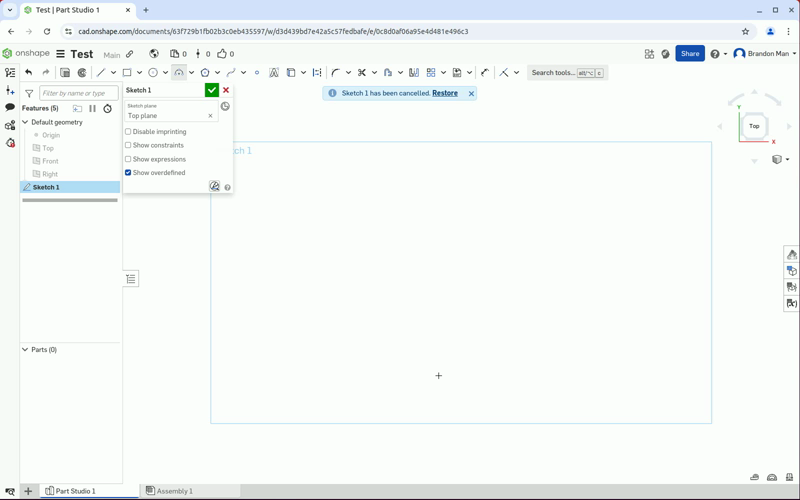
click(438, 375)
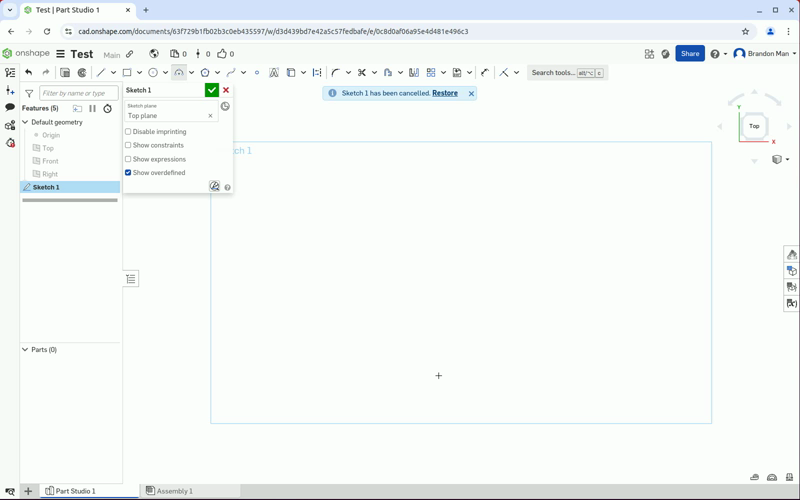
key_up(shift)
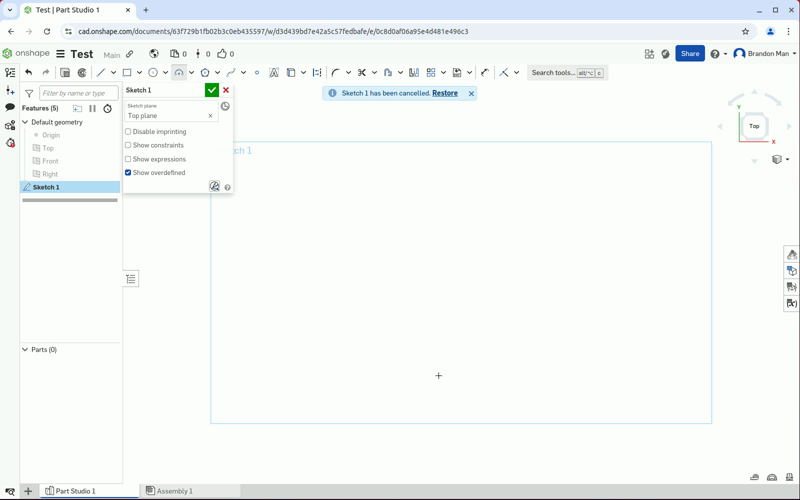
key_down(shift)
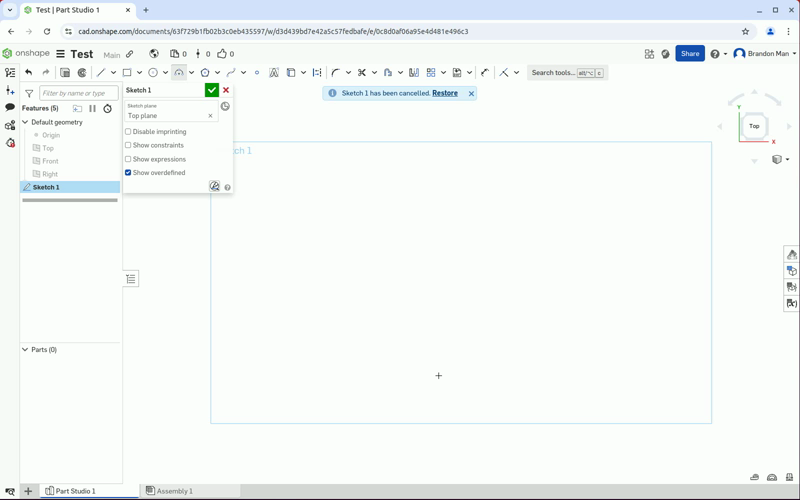
mouse_move(481, 375)
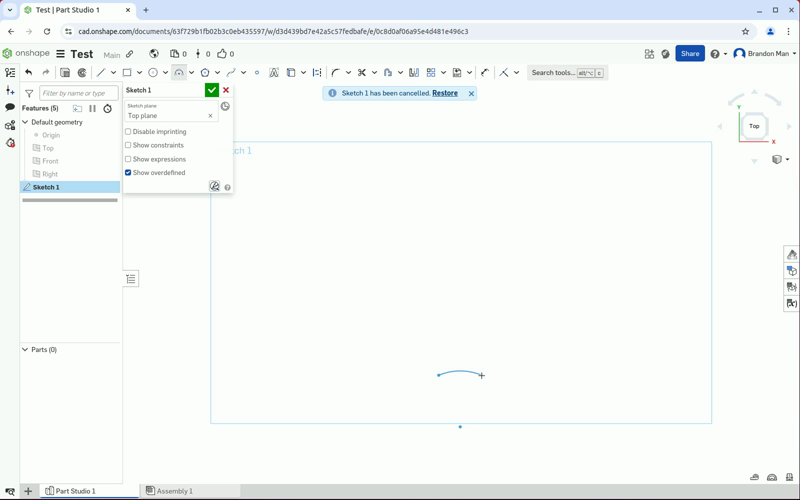
click(481, 375)
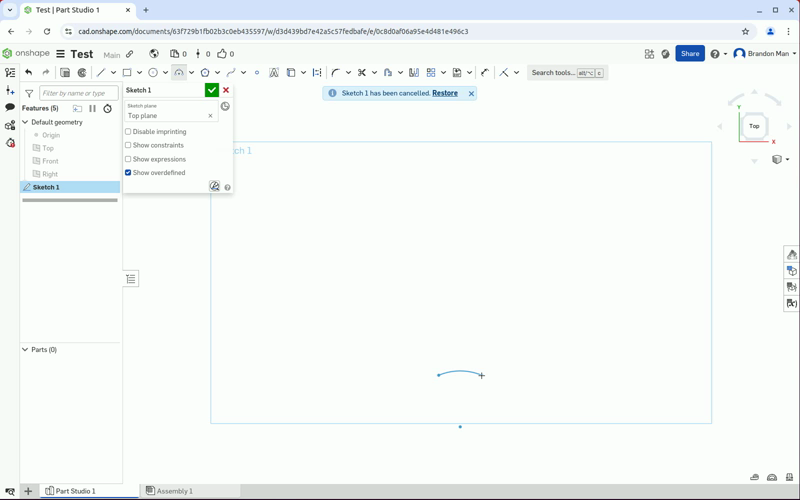
mouse_move(460, 192)
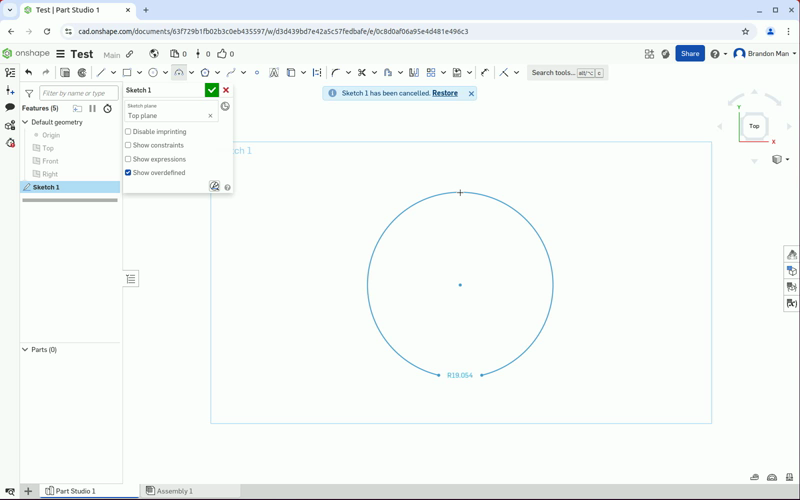
click(460, 192)
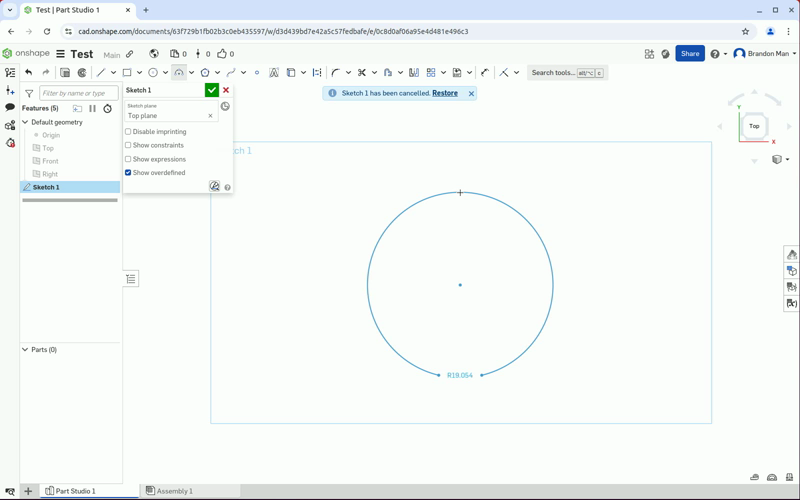
key_up(shift)
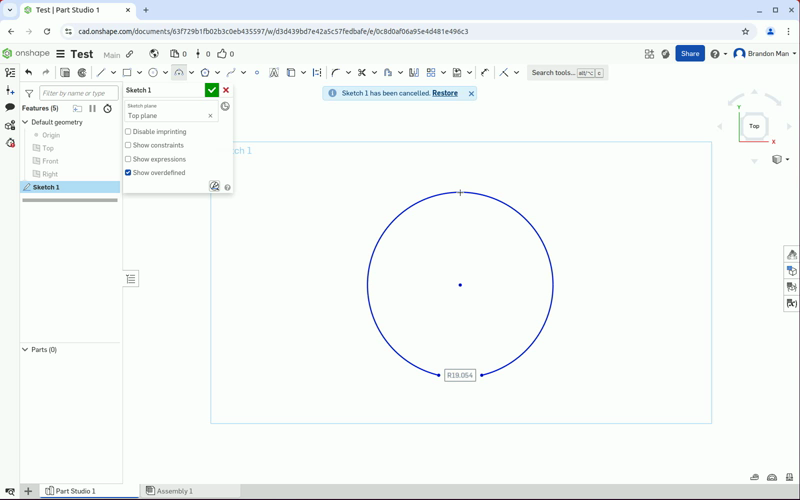
key(esc)
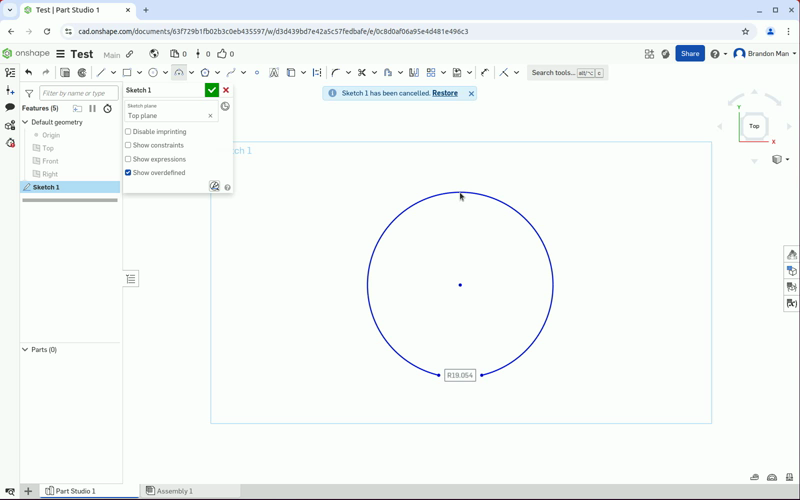
key(l)
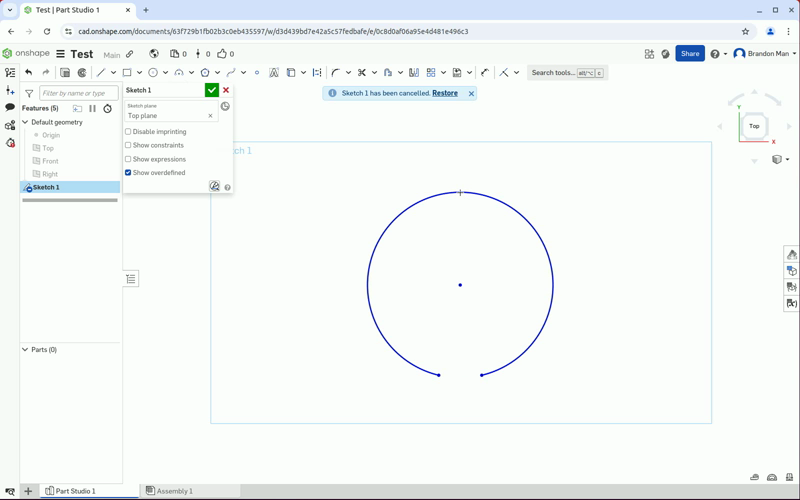
mouse_move(481, 375)
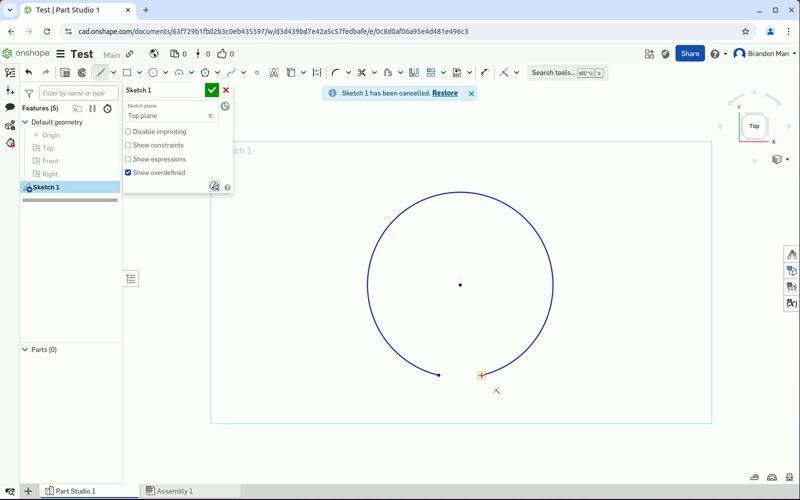
click(481, 375)
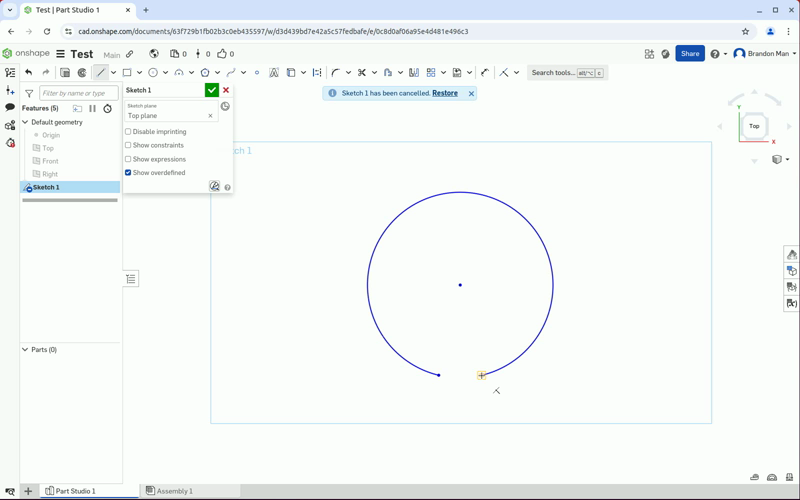
key_down(shift)
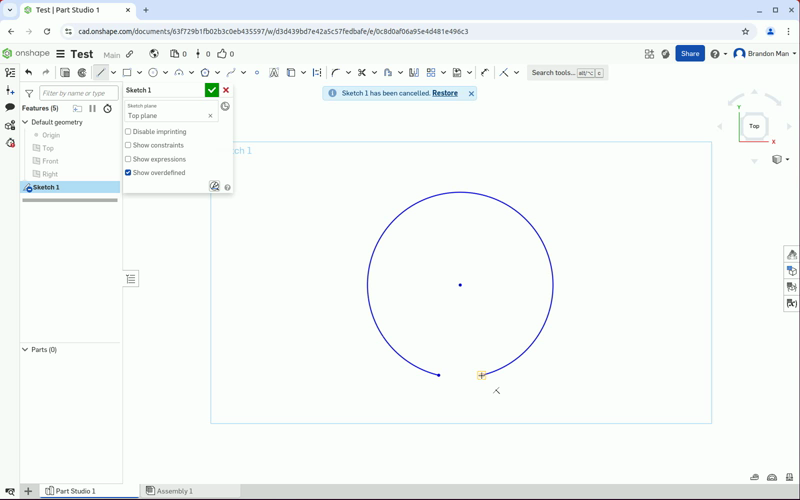
mouse_move(481, 303)
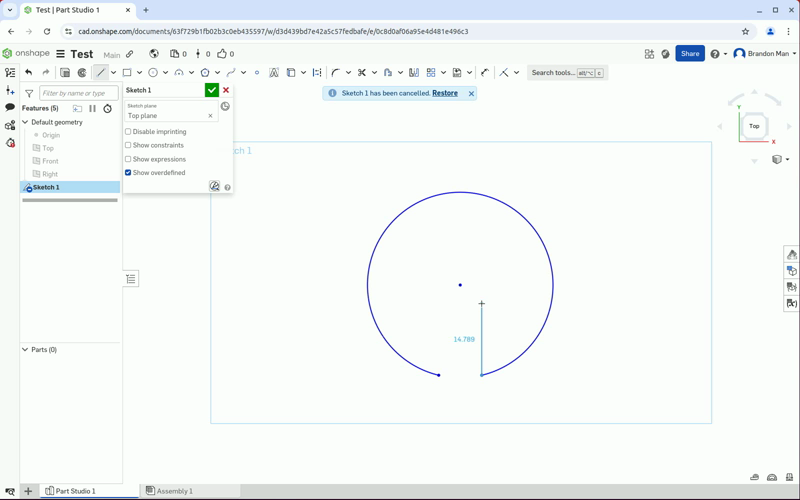
click(481, 303)
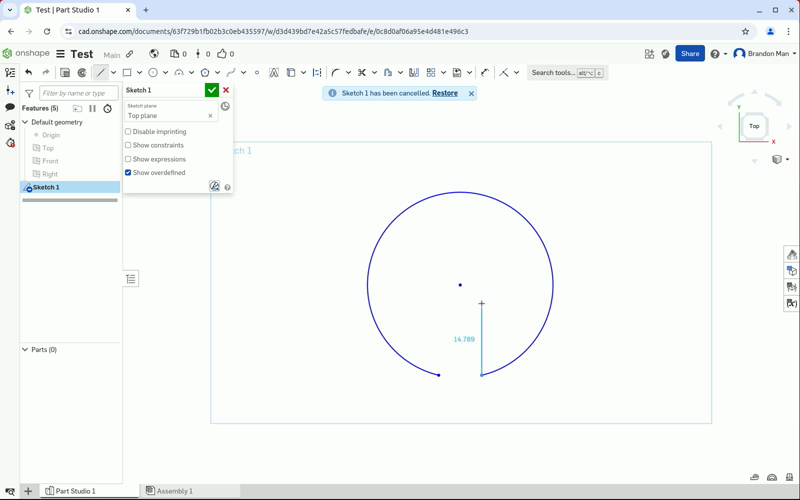
key_up(shift)
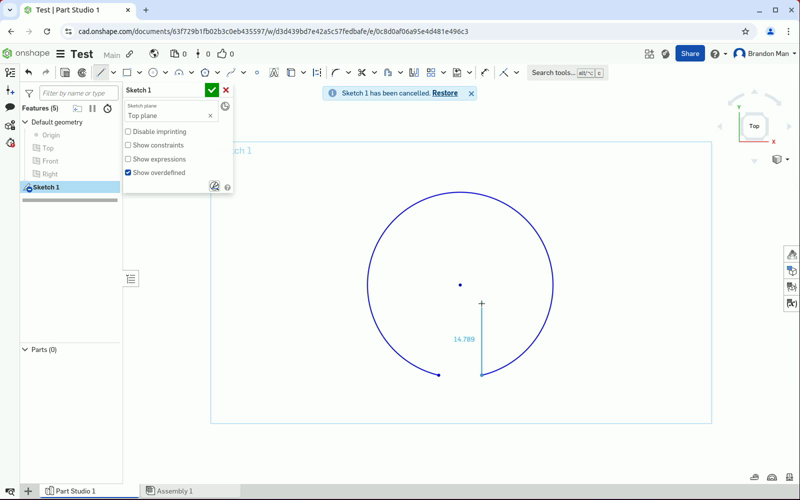
key(esc)
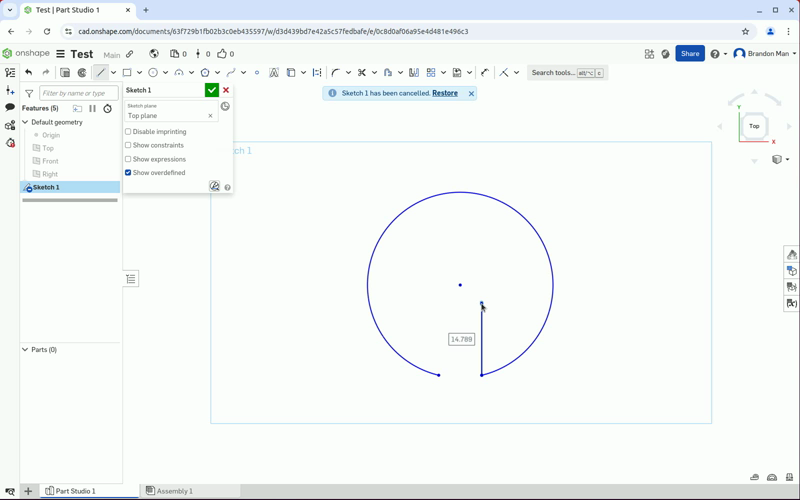
key(a)
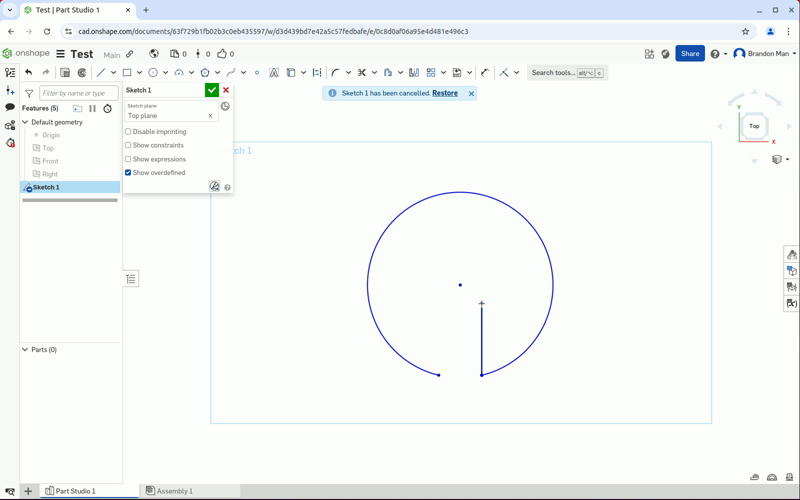
mouse_move(481, 303)
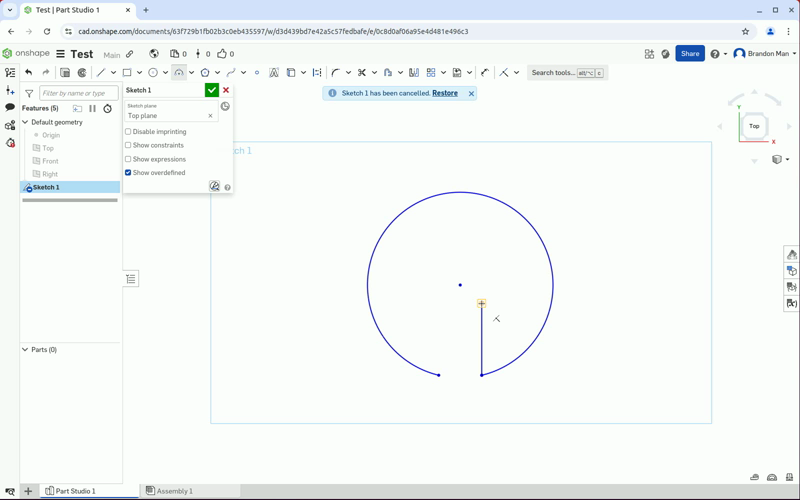
click(481, 303)
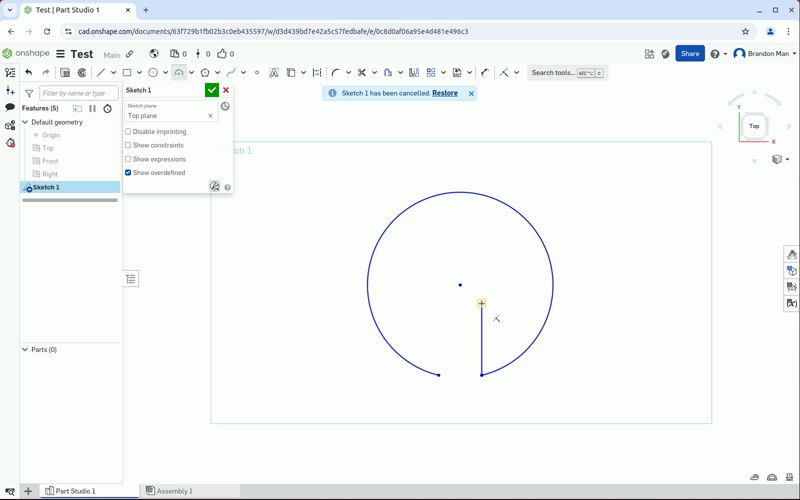
key_down(shift)
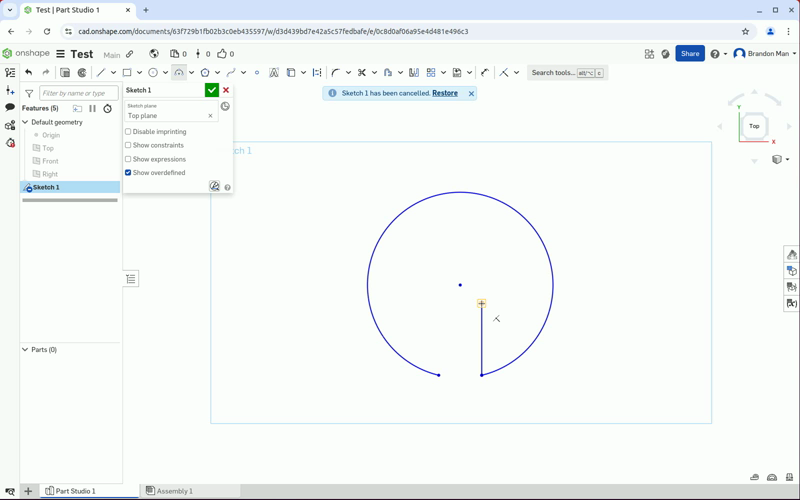
mouse_move(438, 303)
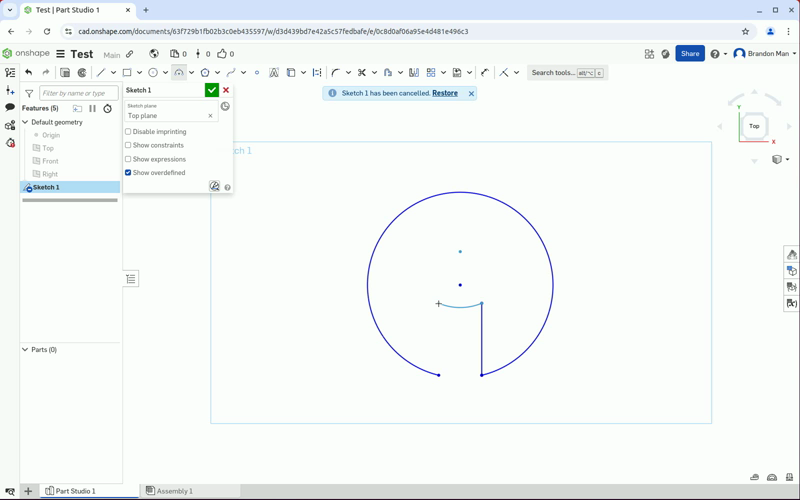
click(438, 303)
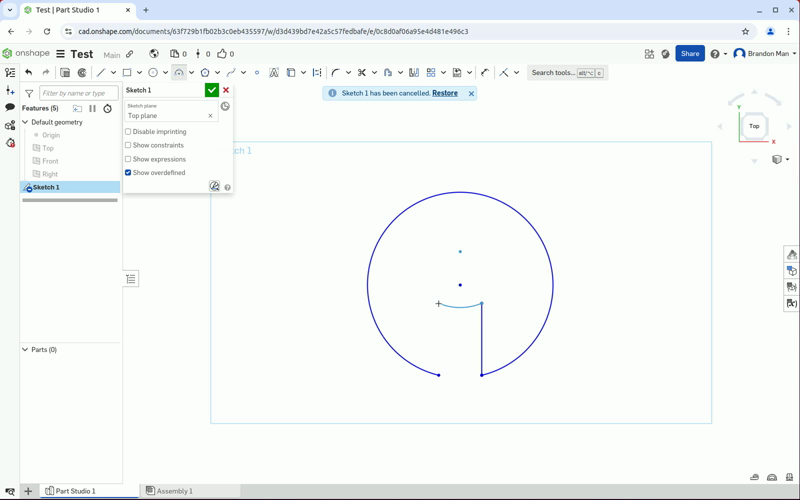
mouse_move(460, 254)
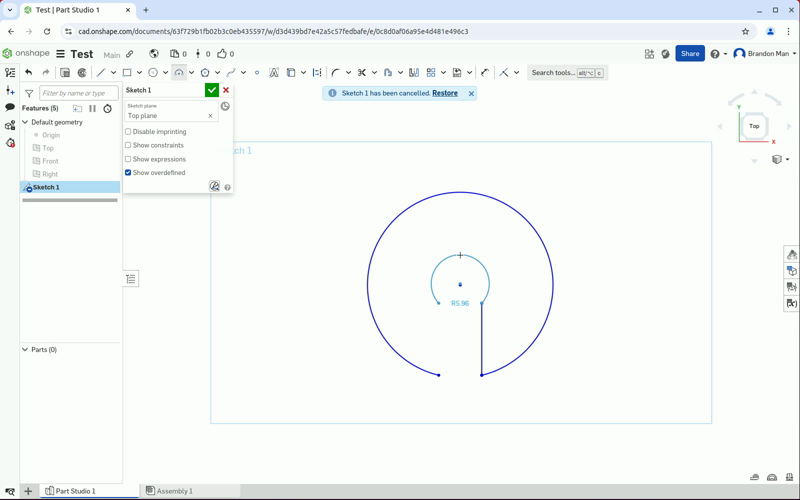
click(460, 254)
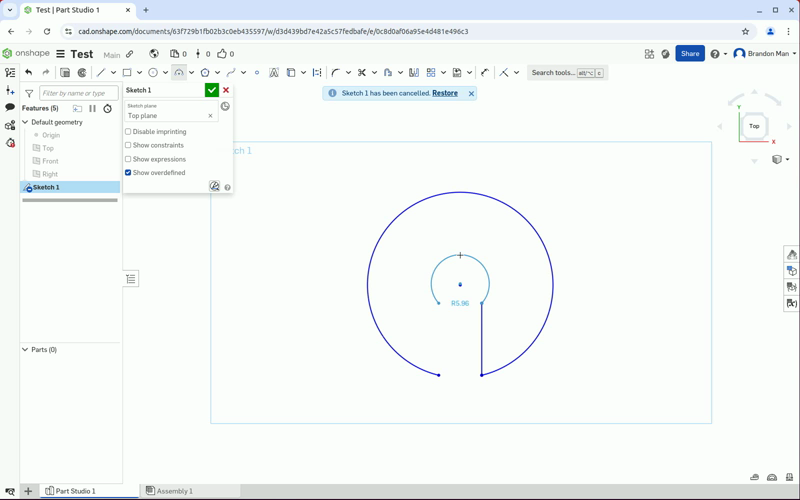
key_up(shift)
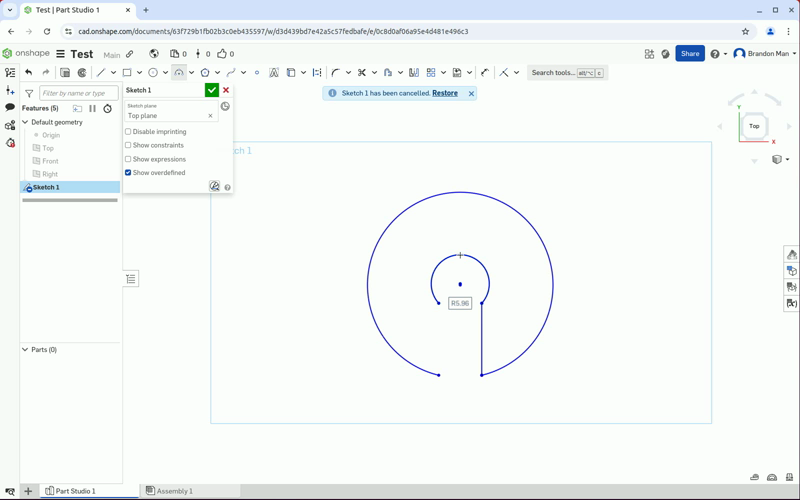
key(esc)
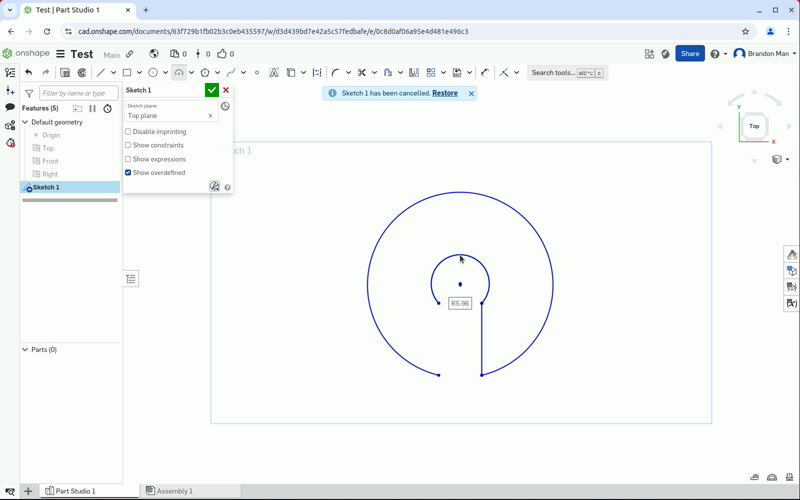
key(l)
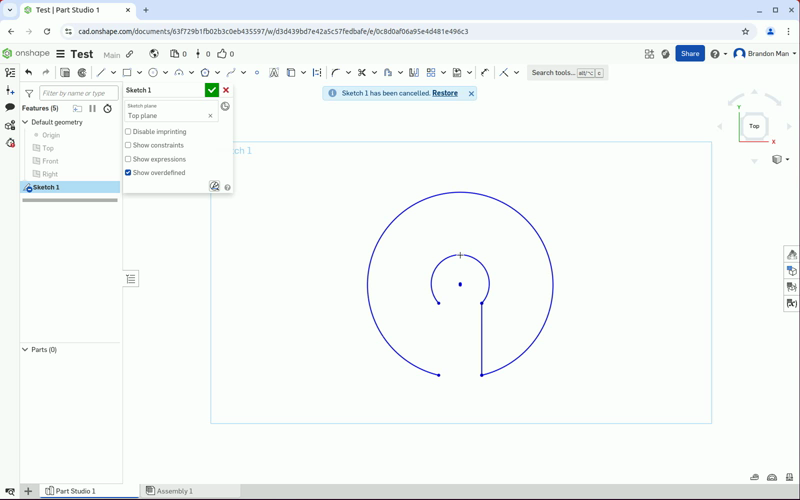
mouse_move(438, 303)
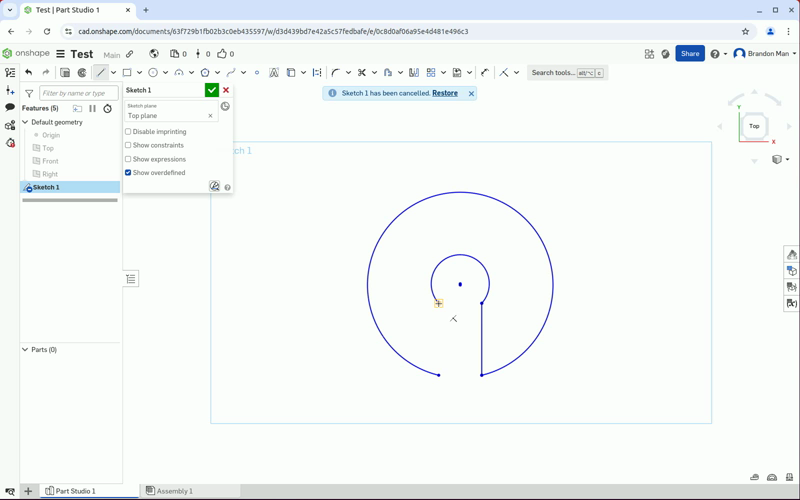
click(438, 303)
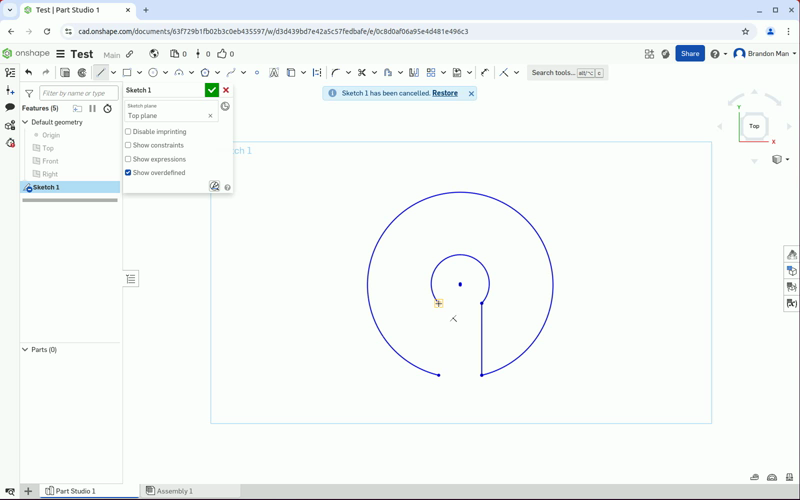
key_down(shift)
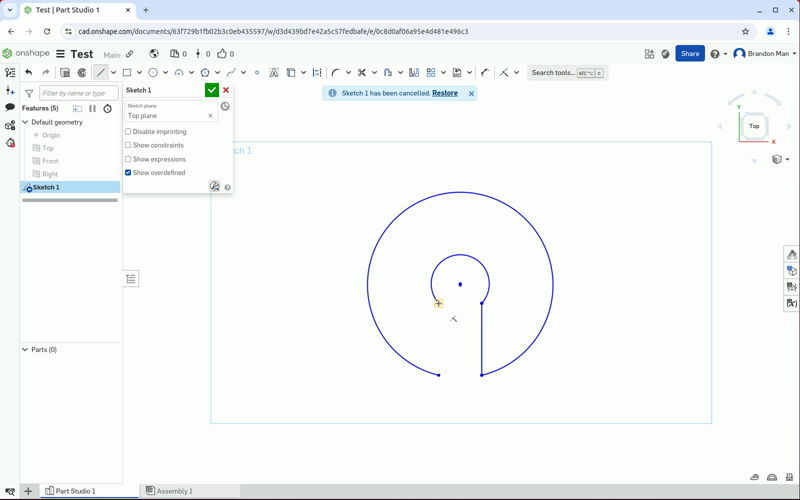
mouse_move(438, 375)
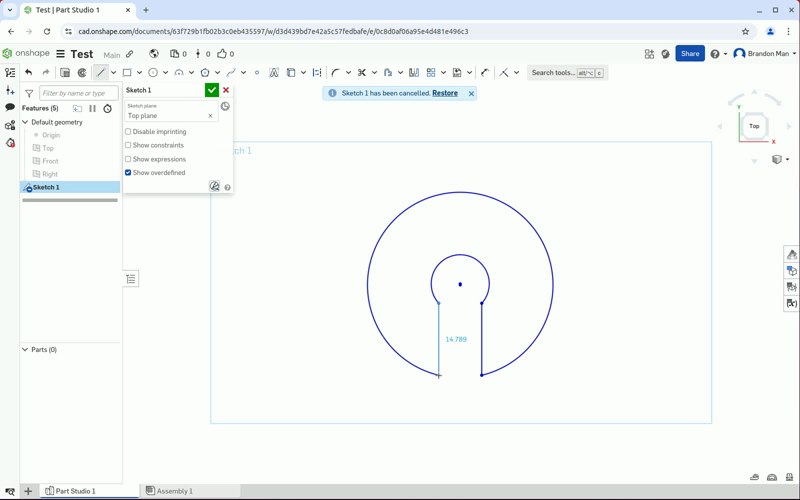
key_up(shift)
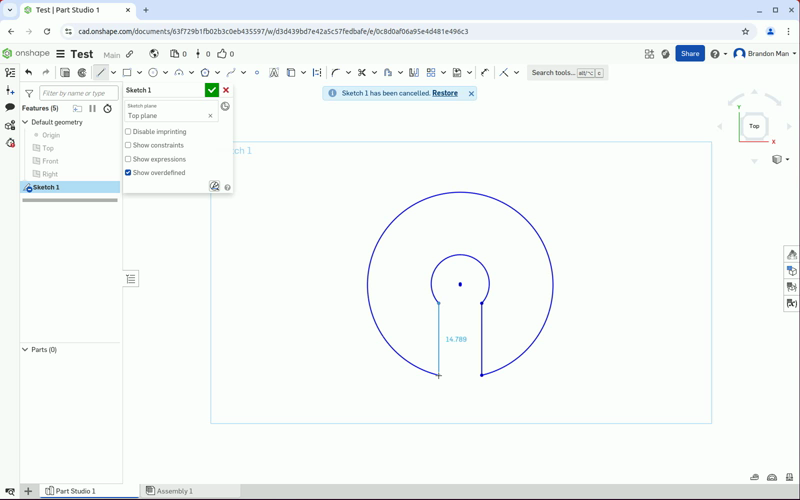
click(438, 375)
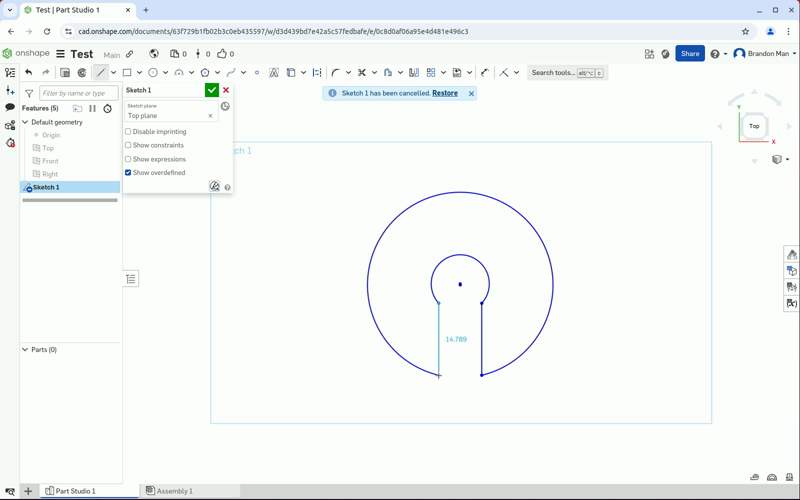
key(esc)
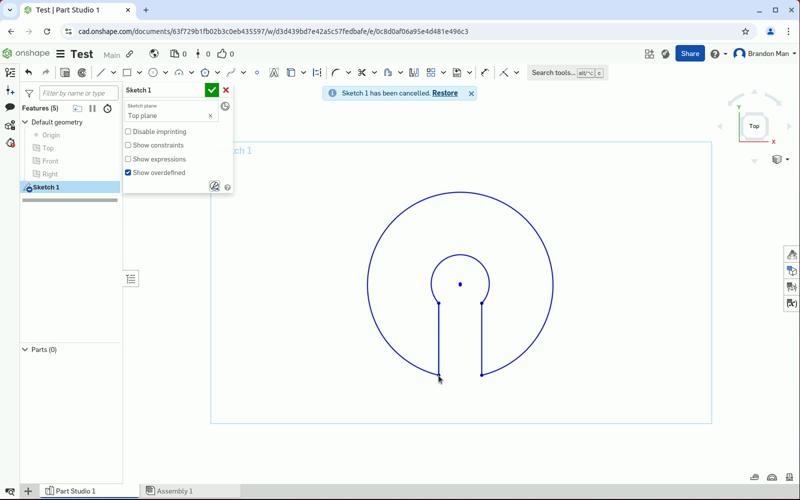
mouse_move(517, 280)
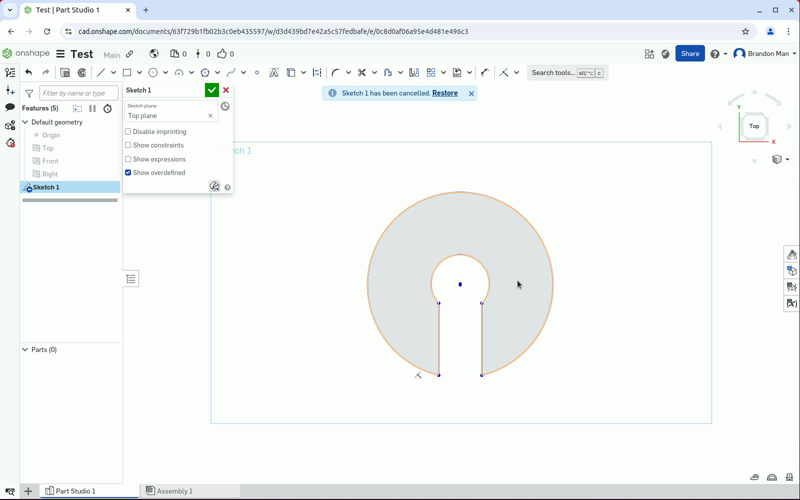
click(517, 280)
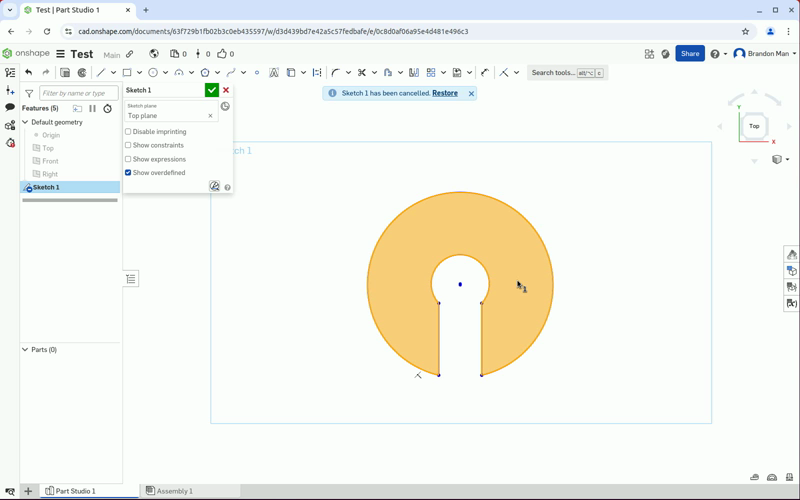
mouse_move(73, 352)
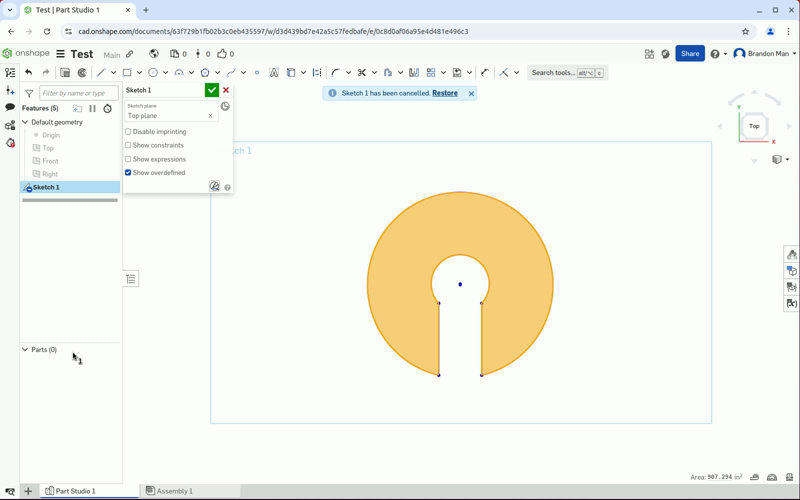
key(shift+y)
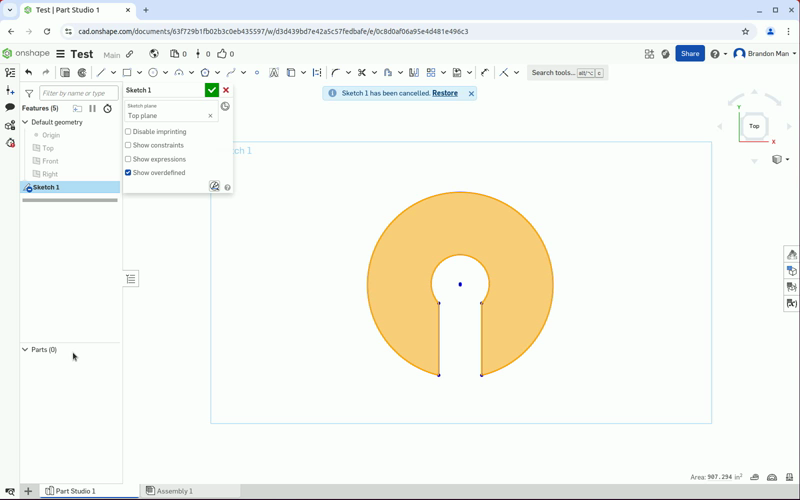
key(shift+e)
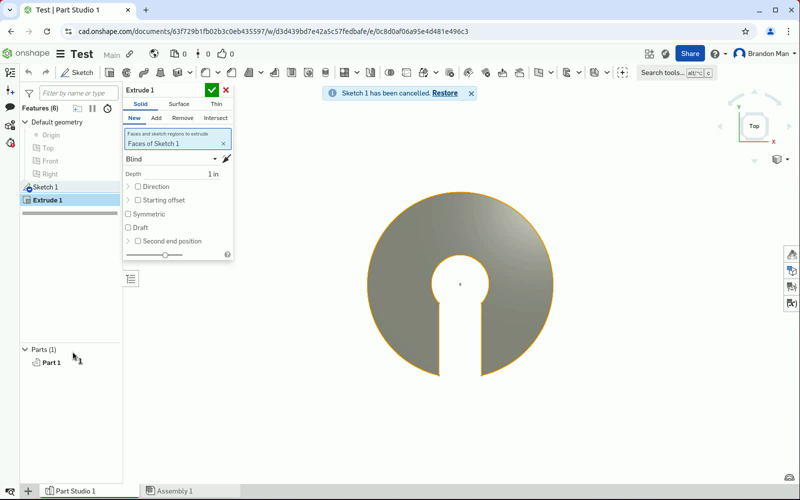
mouse_move(143, 106)
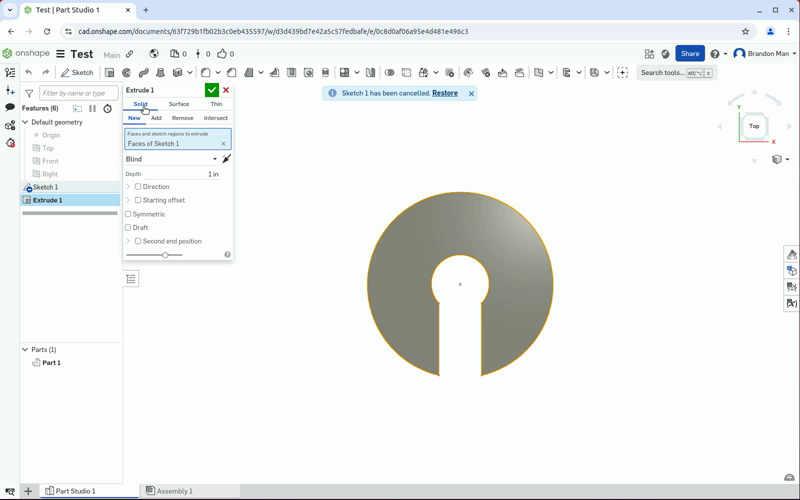
click(143, 106)
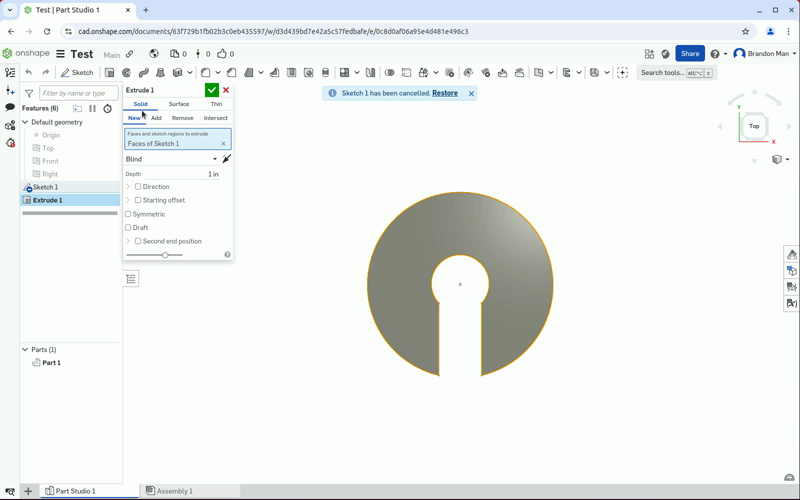
mouse_move(137, 120)
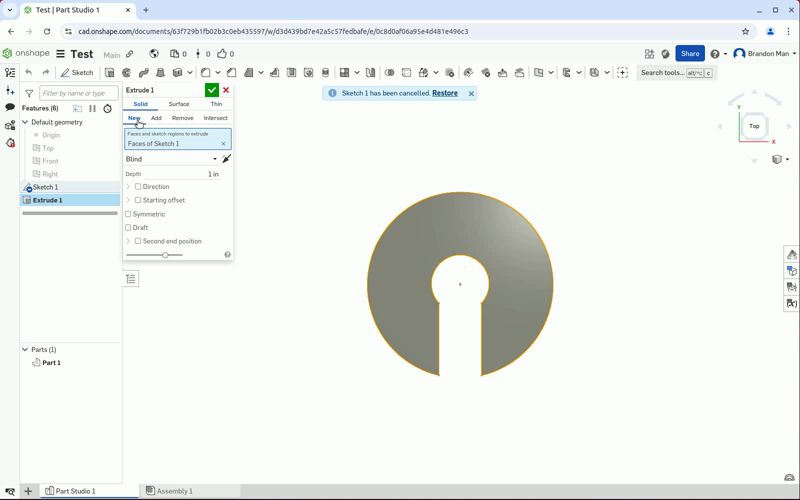
click(137, 120)
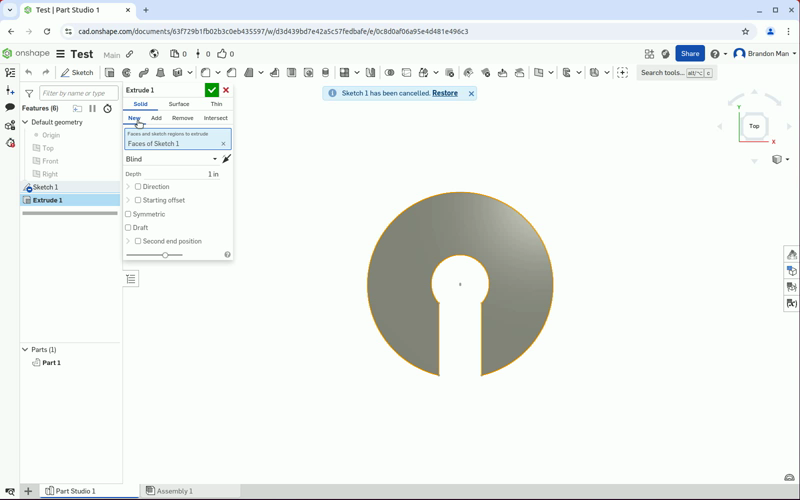
key(tab, 4)
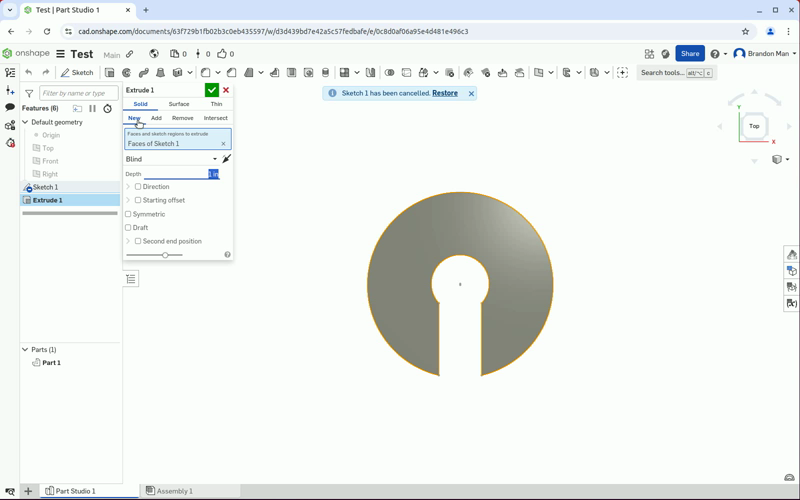
text(11.073)
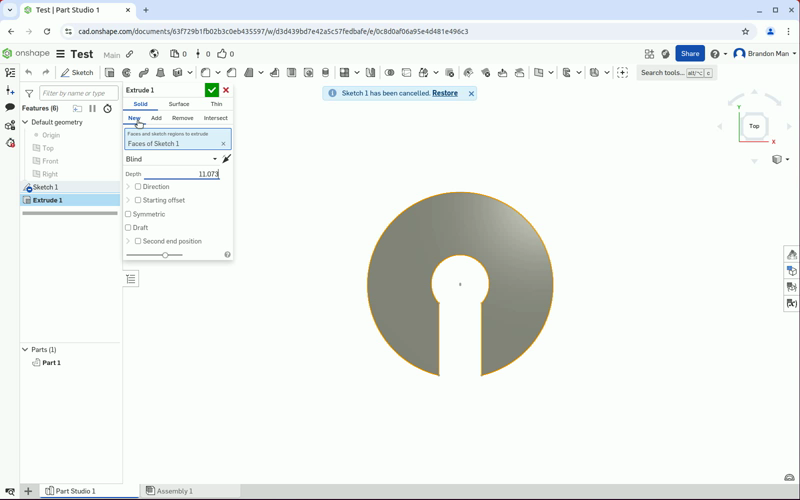
key(enter)
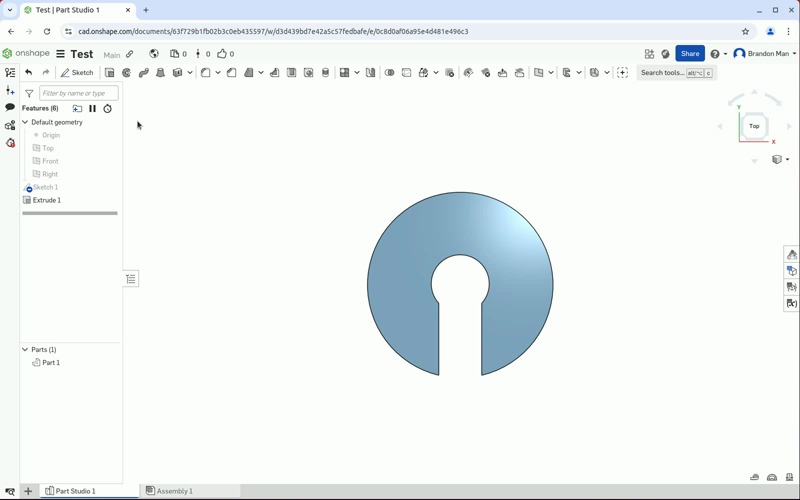
key(shift+h)
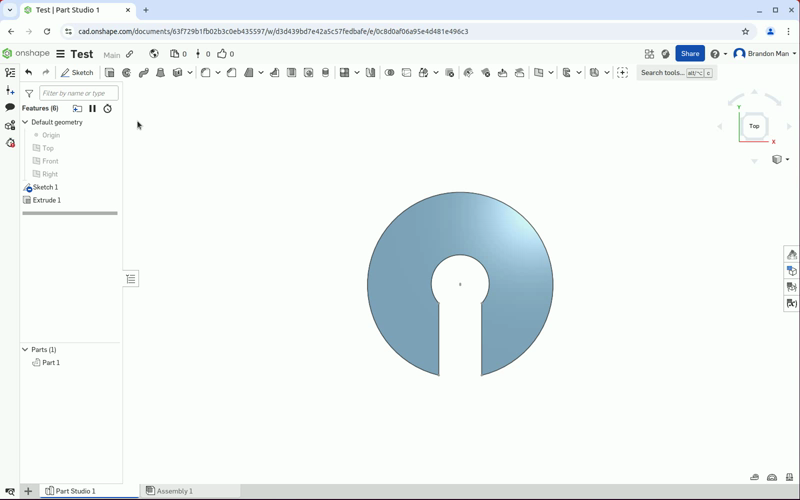
key(shift+h)
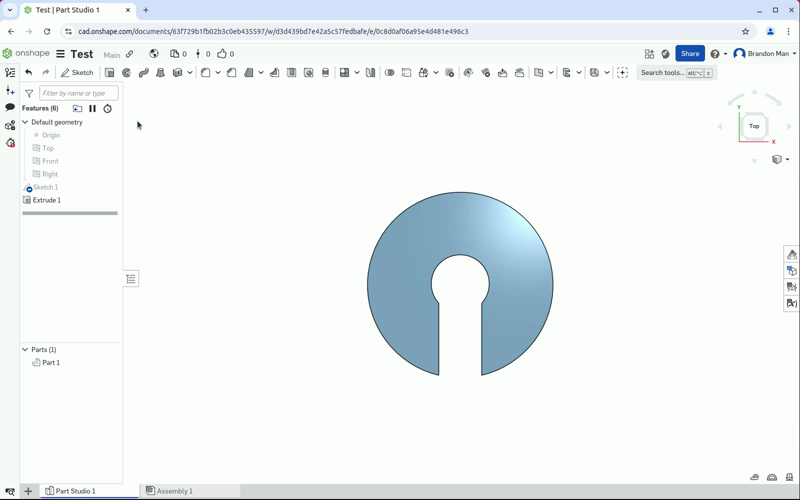
mouse_move(73, 189)
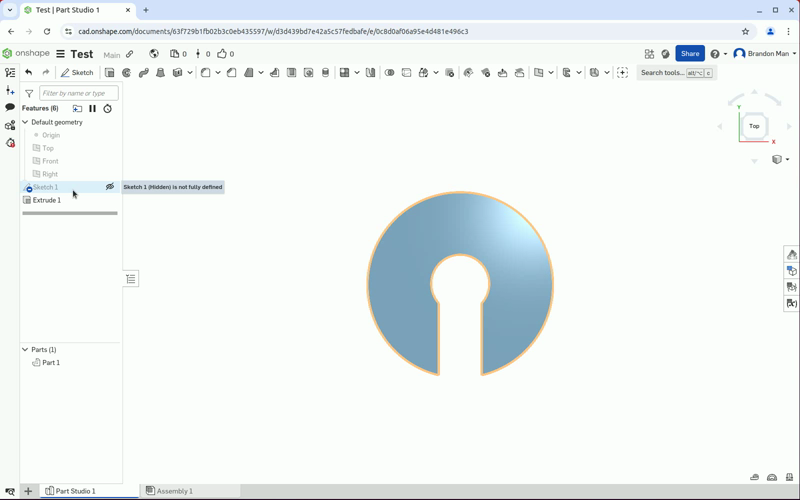
click(73, 189)
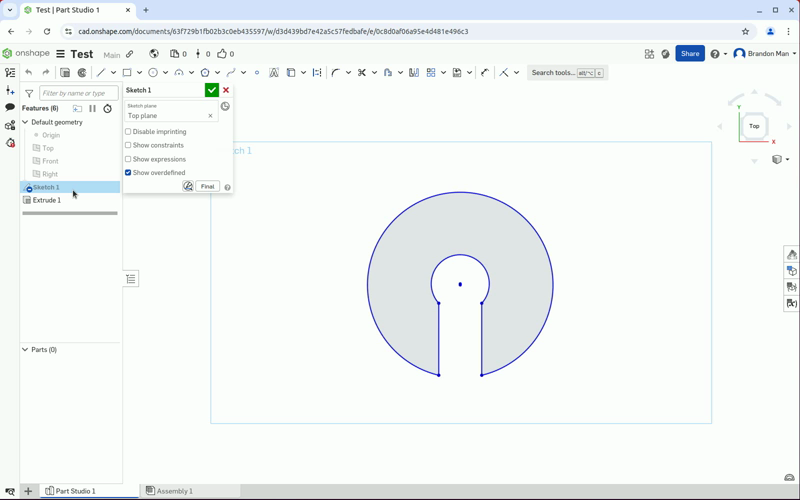
mouse_move(229, 92)
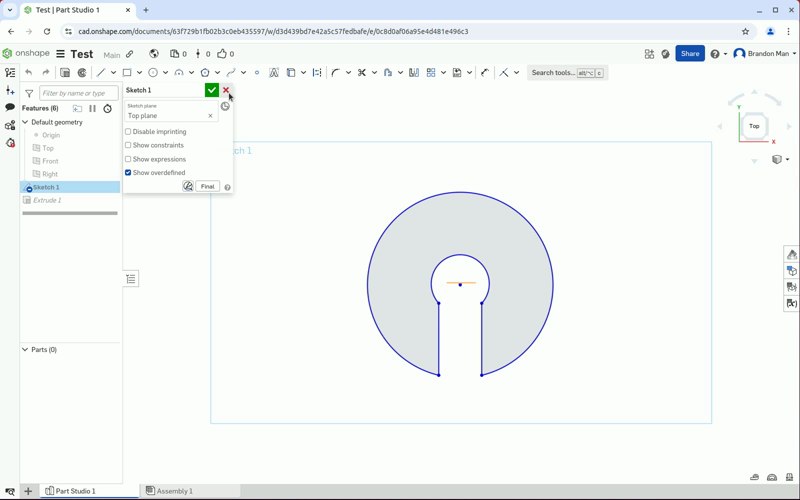
click(229, 92)
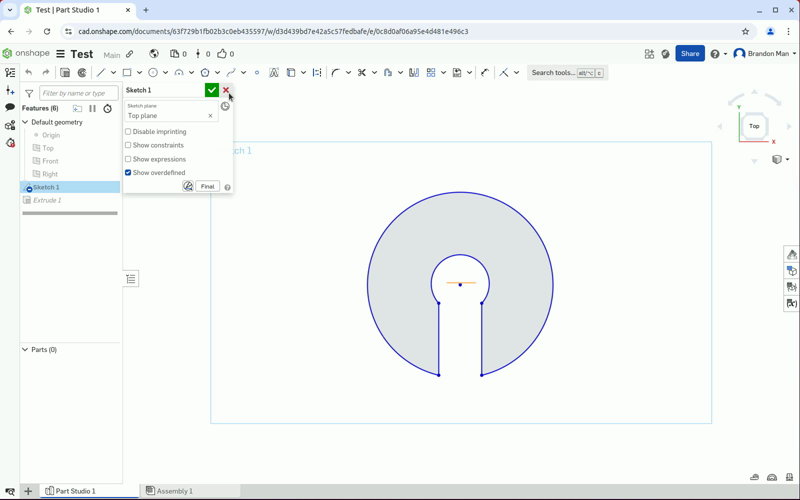
key(shift+s)
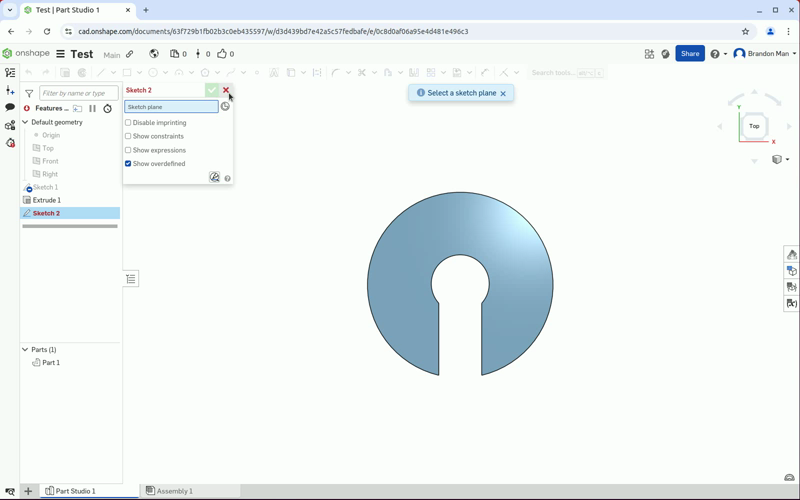
mouse_move(73, 150)
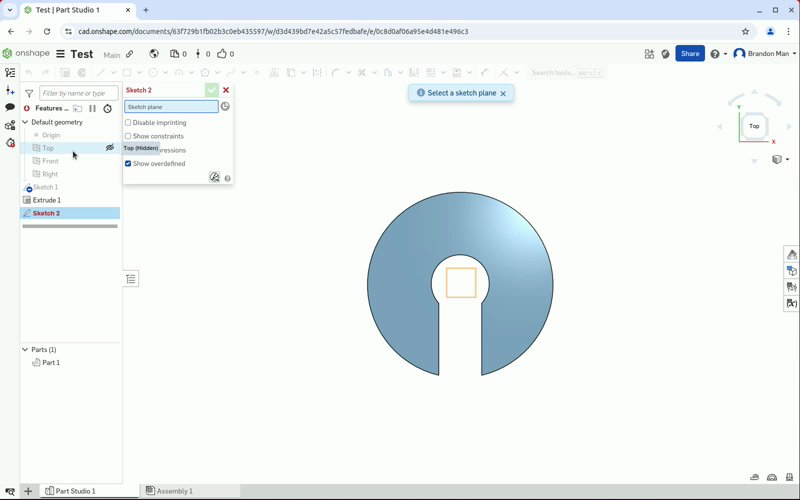
click(73, 150)
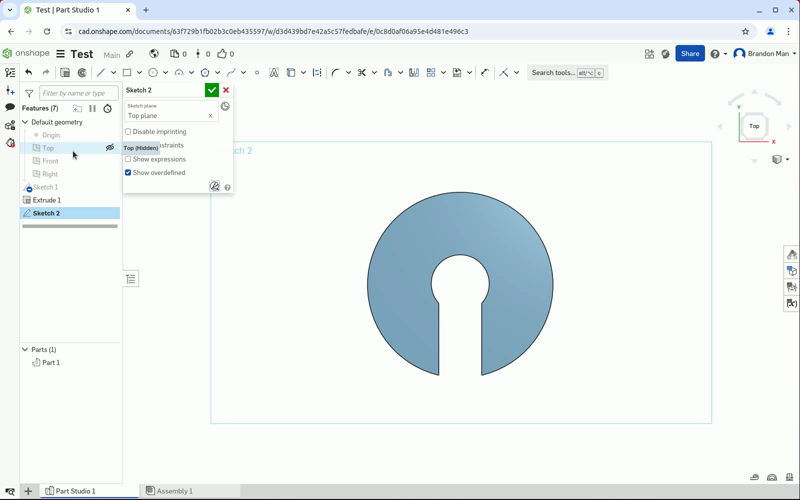
mouse_move(73, 352)
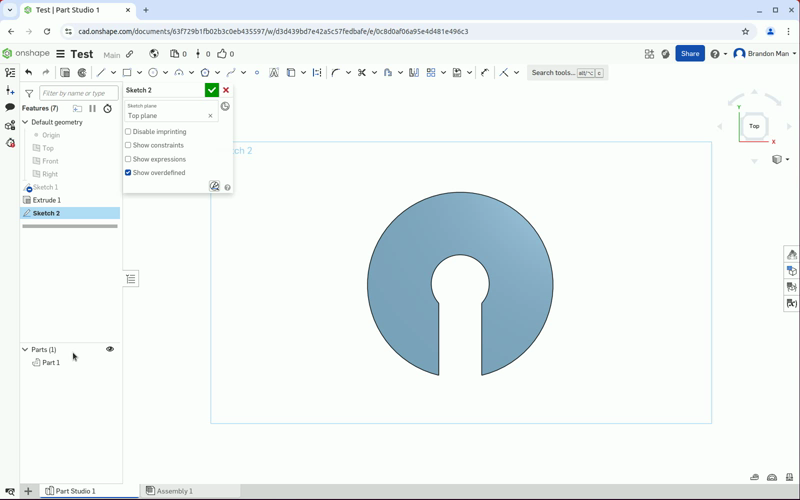
key(y)
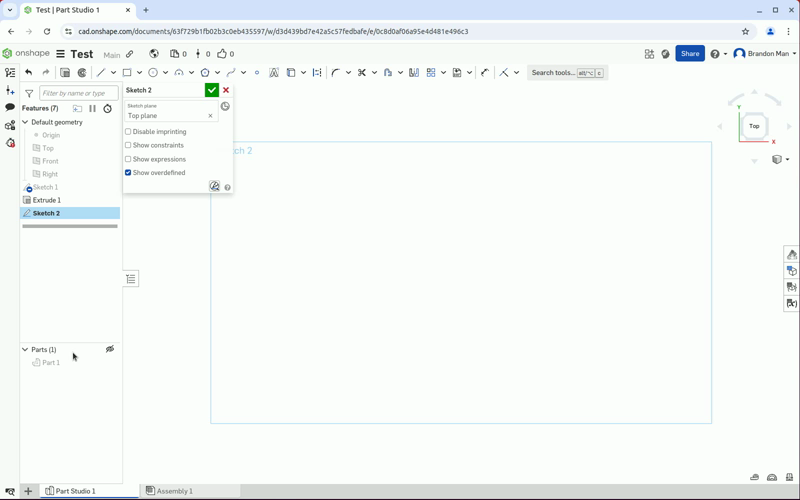
key(a)
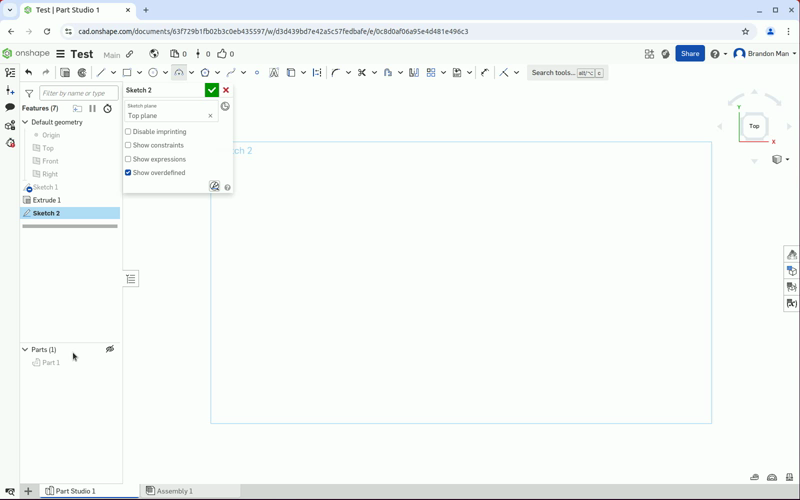
key_down(shift)
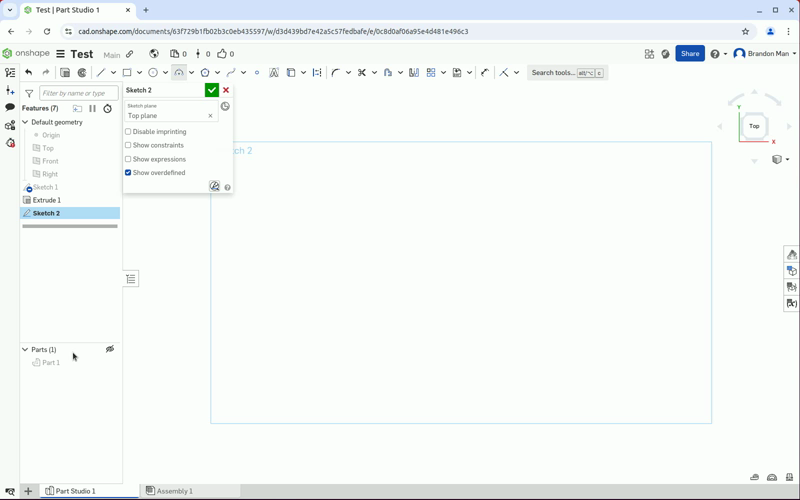
mouse_move(438, 393)
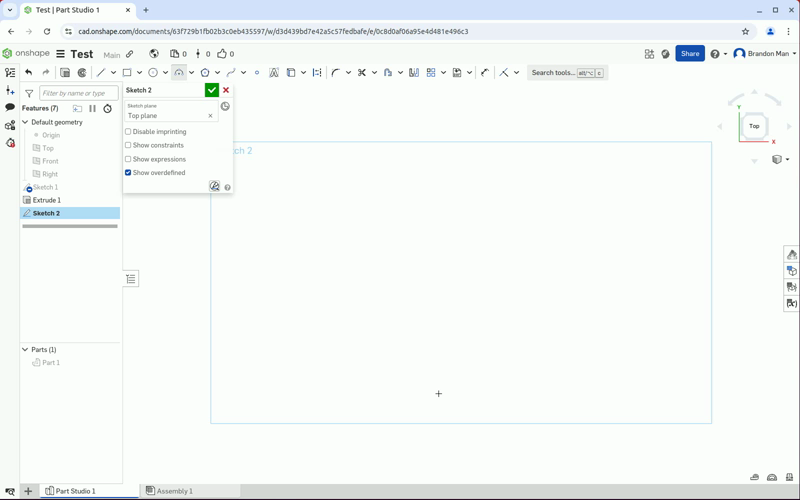
click(438, 393)
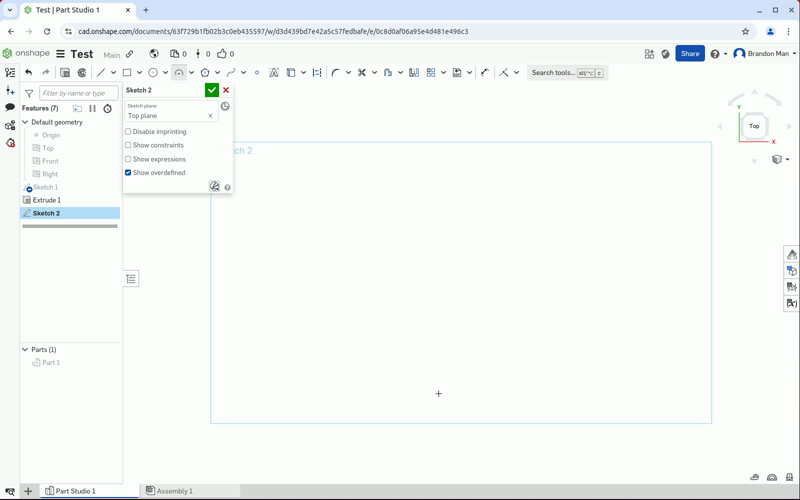
key_up(shift)
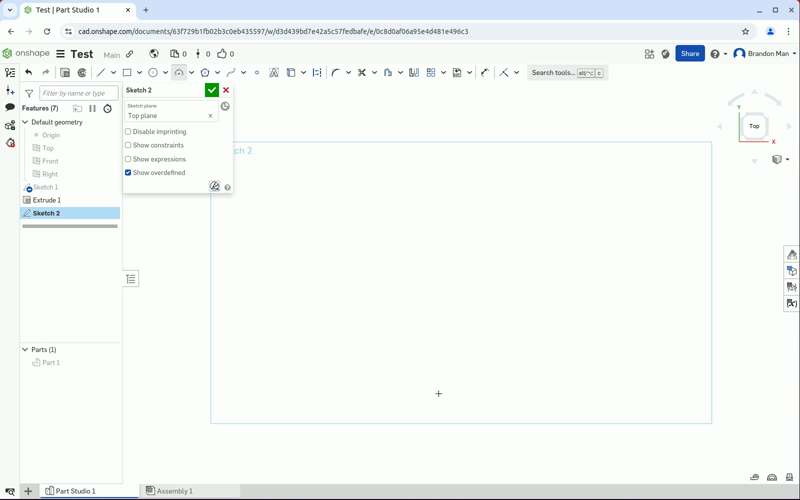
key_down(shift)
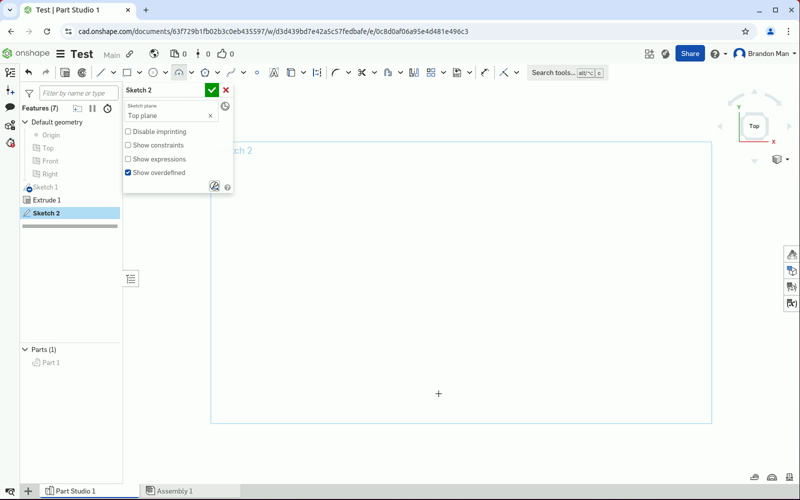
mouse_move(483, 393)
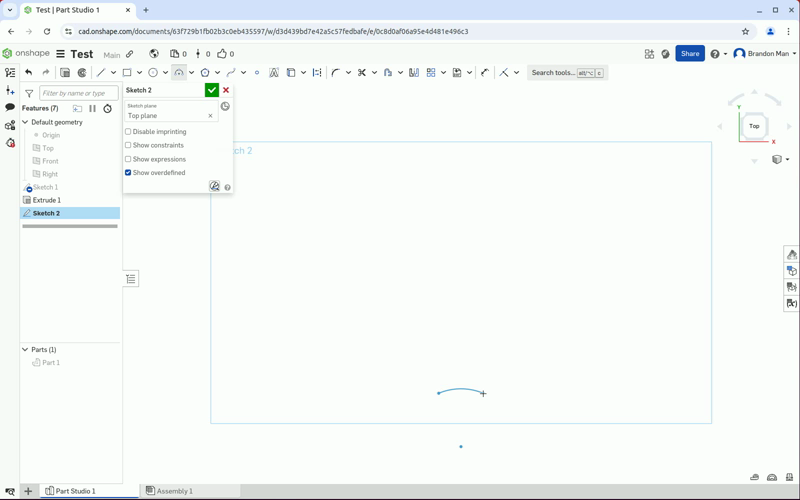
click(483, 393)
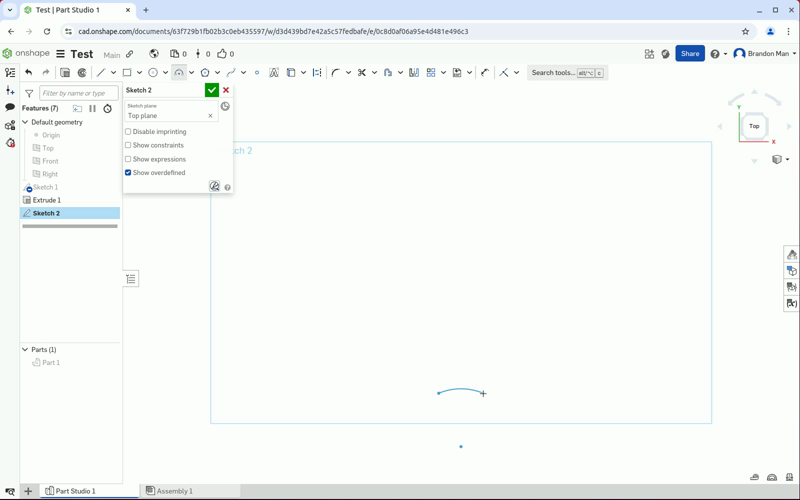
mouse_move(460, 168)
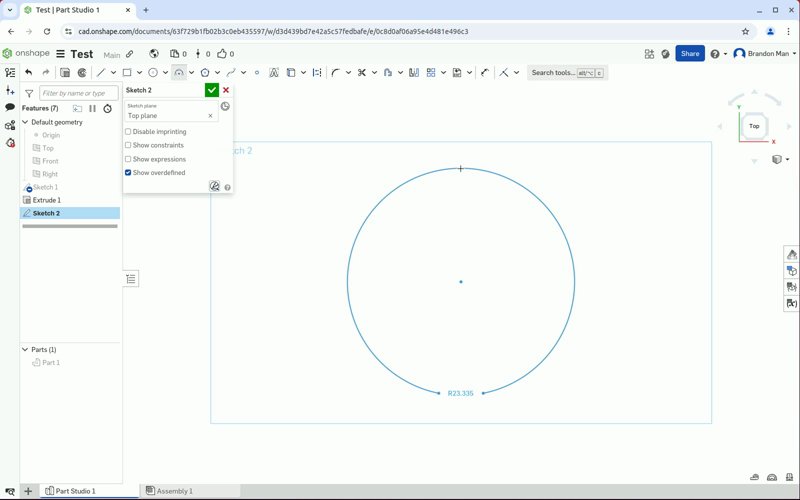
click(460, 168)
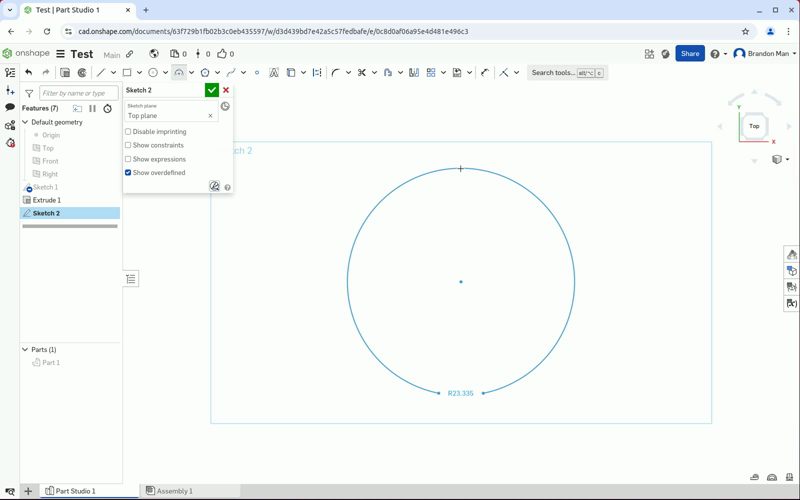
key_up(shift)
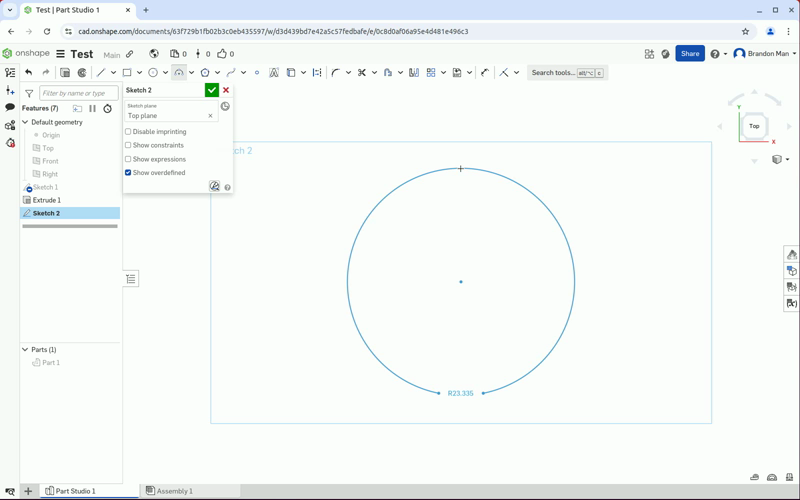
key(esc)
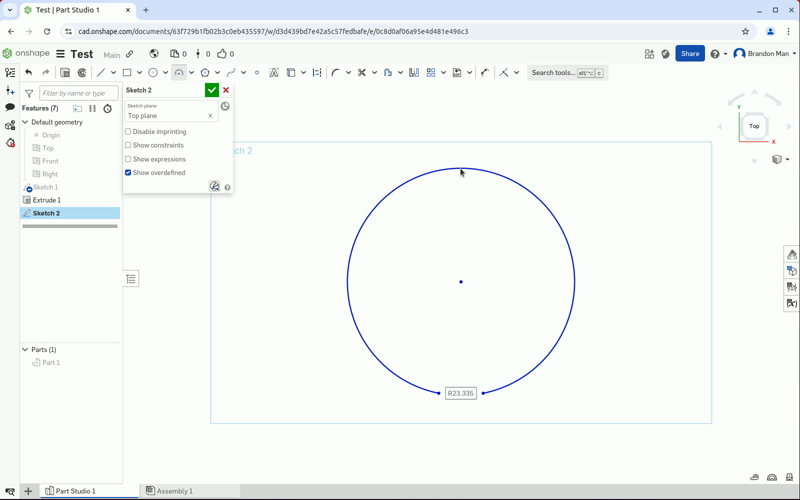
key(l)
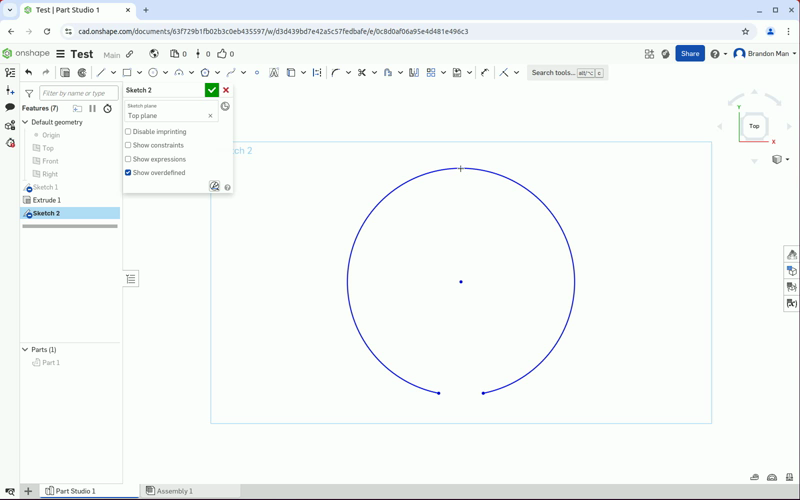
mouse_move(483, 393)
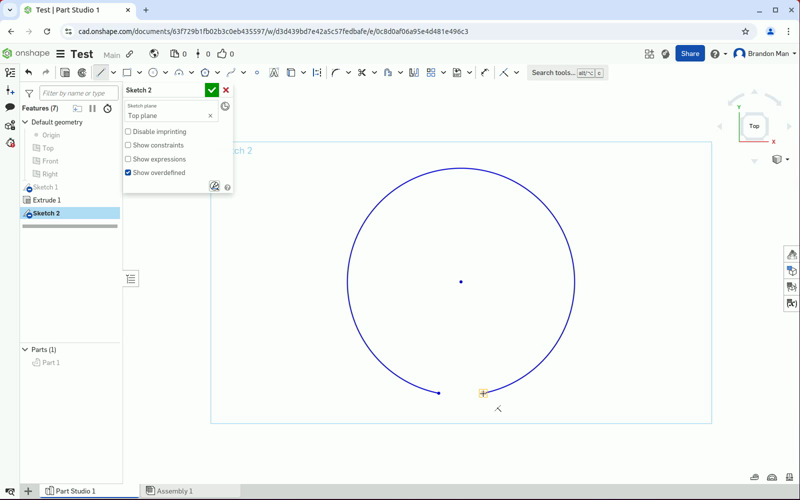
click(483, 393)
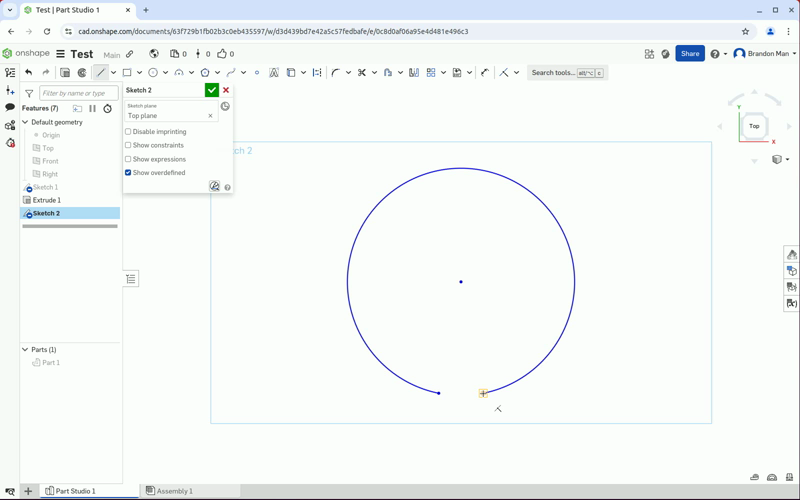
key_down(shift)
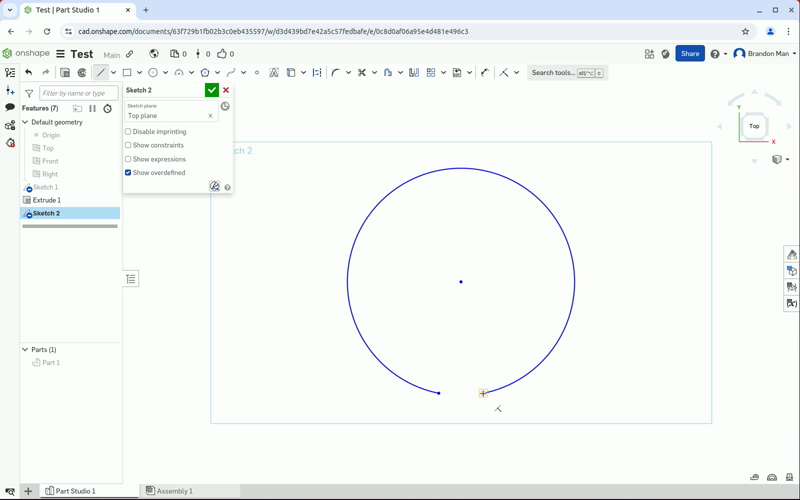
mouse_move(513, 393)
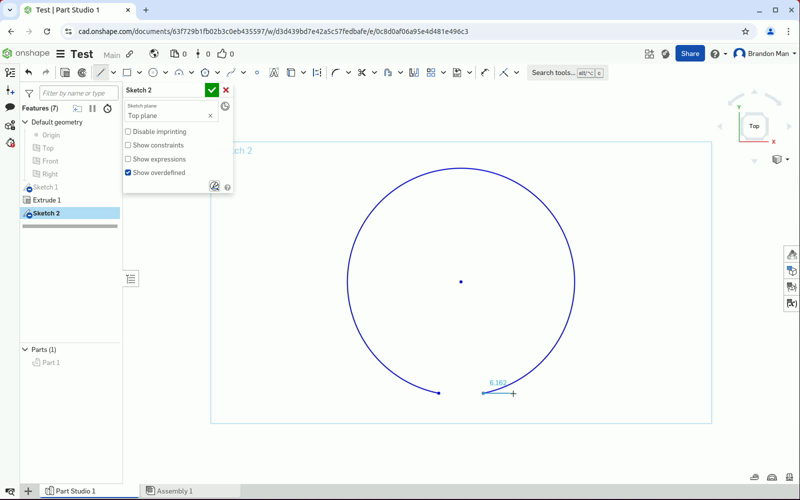
mouse_move(483, 374)
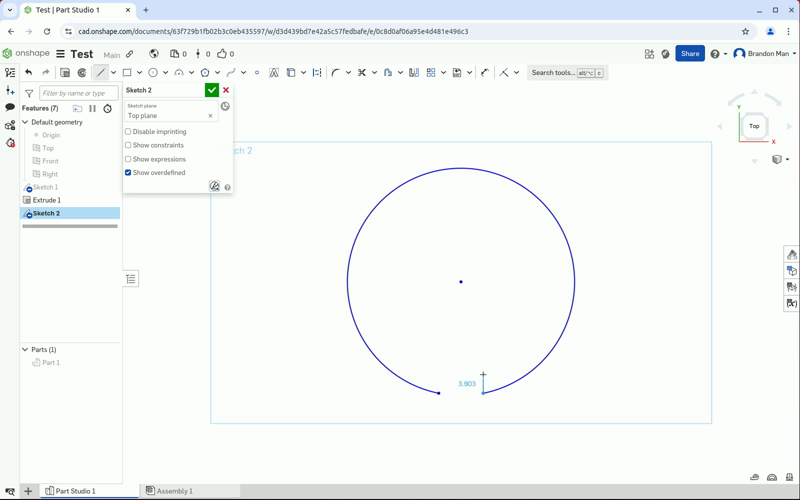
click(483, 374)
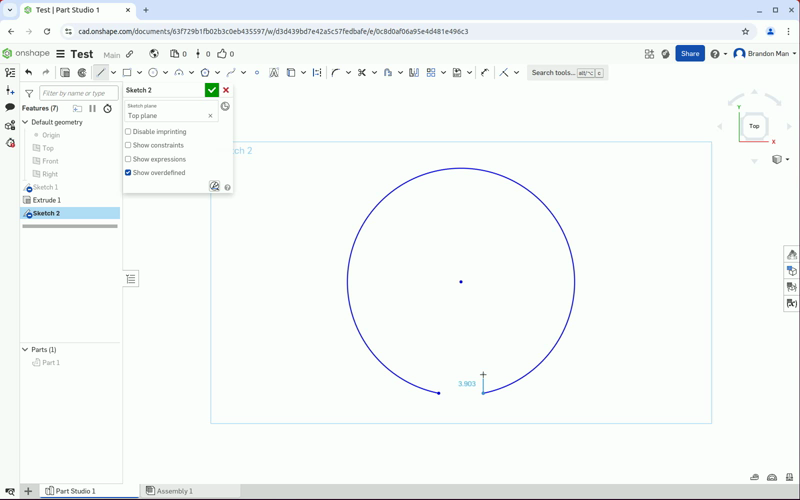
key_up(shift)
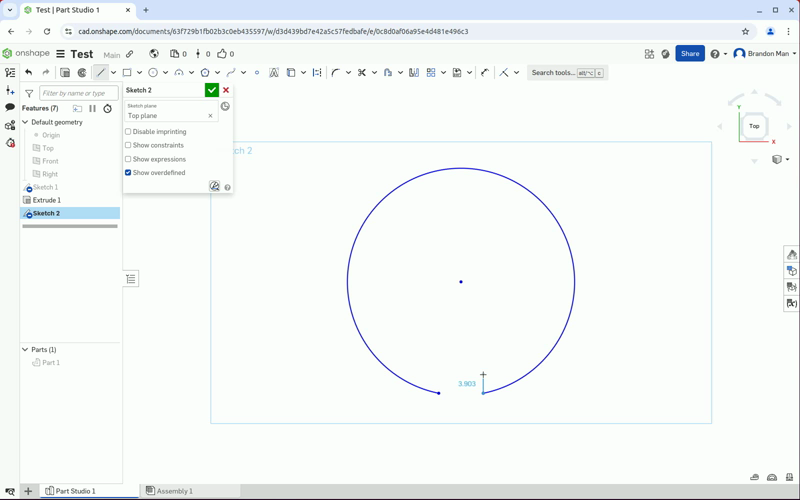
key(esc)
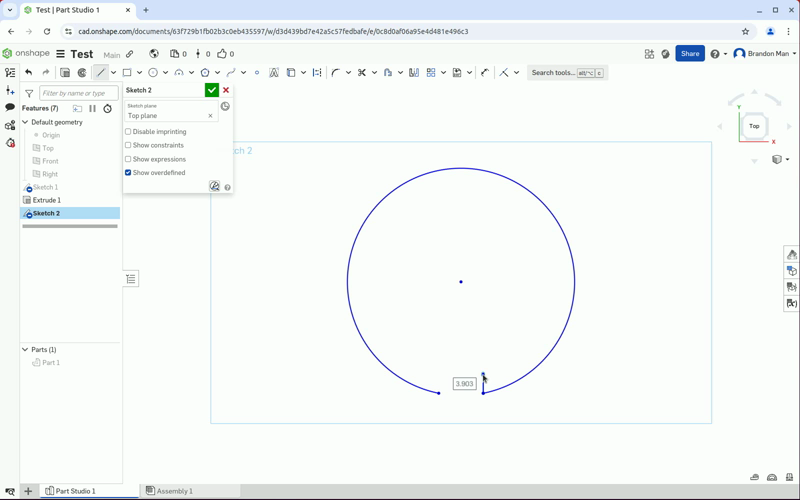
key(a)
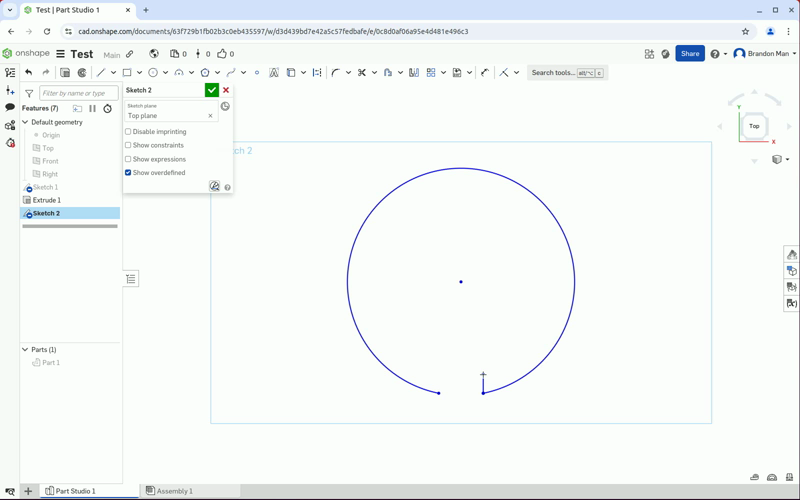
mouse_move(483, 374)
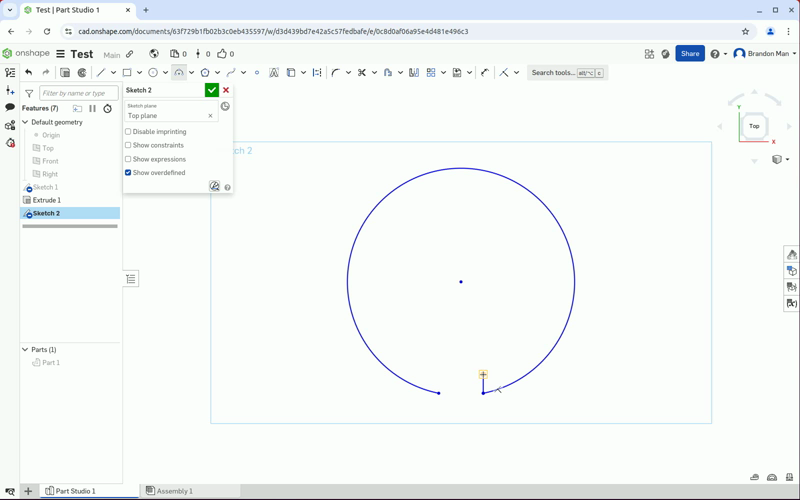
click(483, 374)
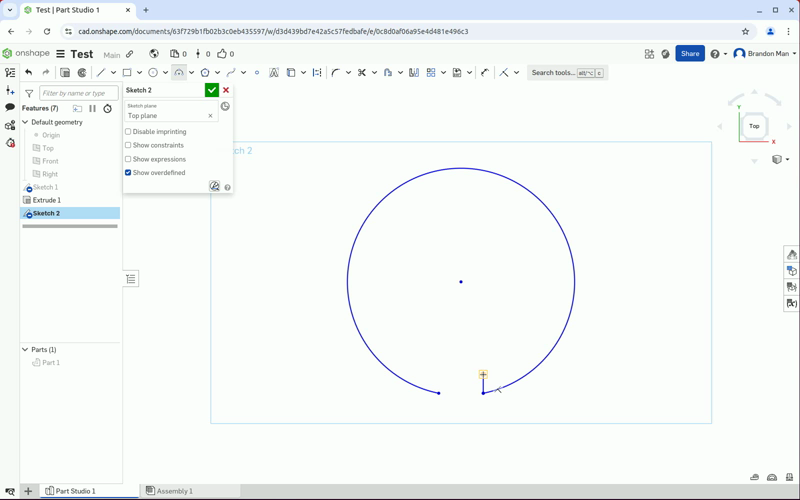
key_down(shift)
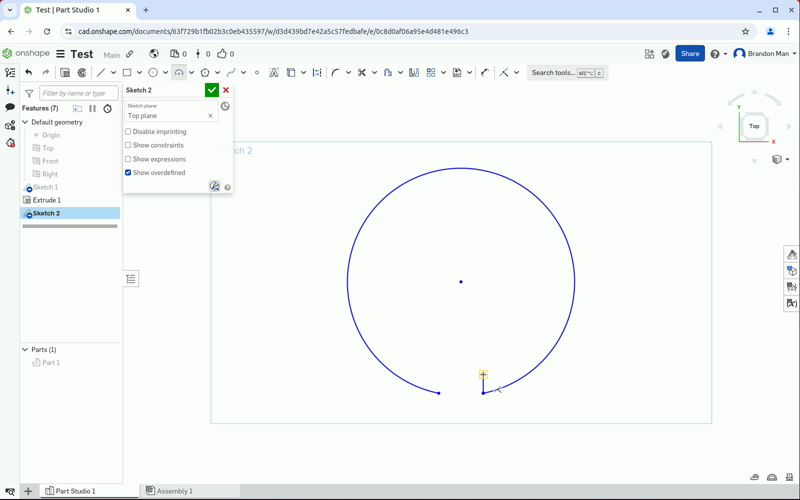
mouse_move(438, 374)
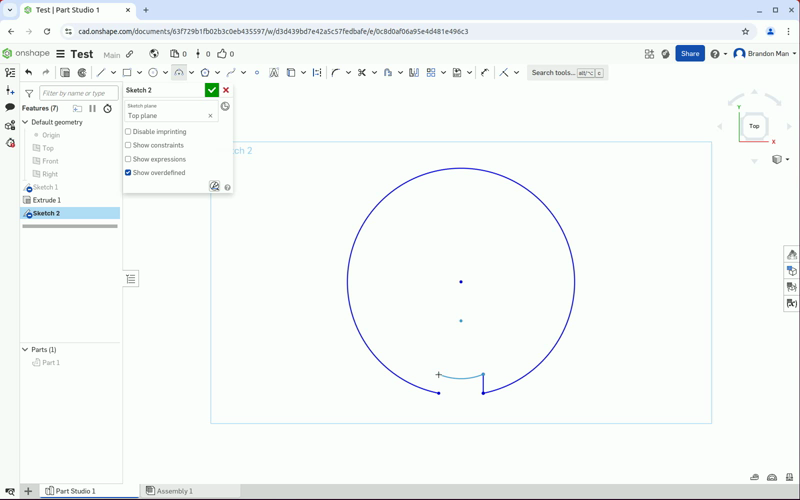
click(438, 374)
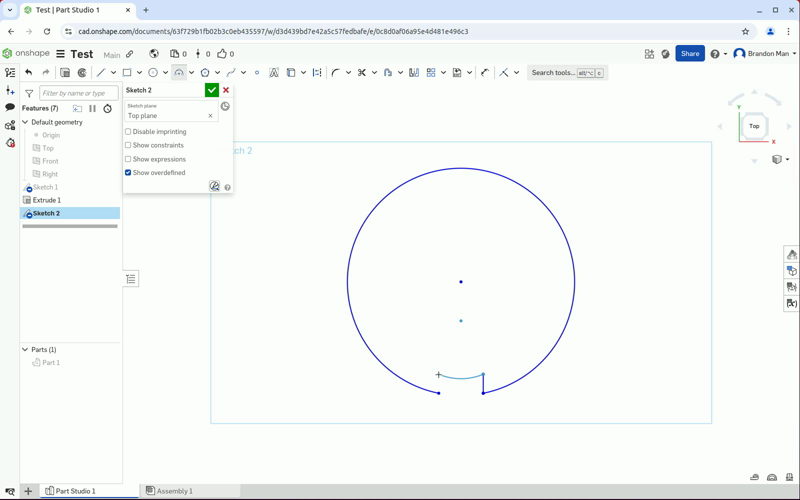
mouse_move(460, 185)
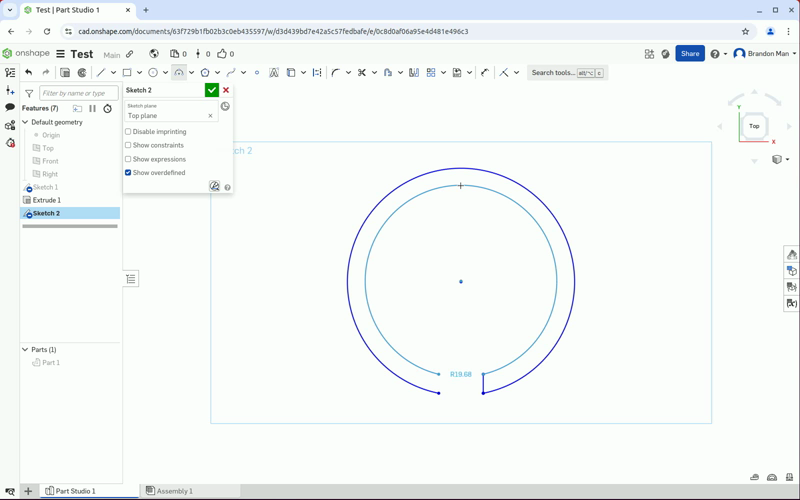
click(460, 185)
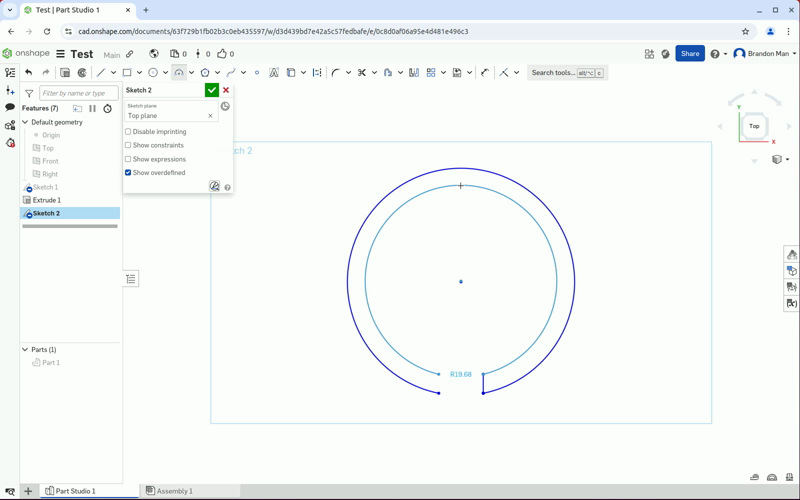
key_up(shift)
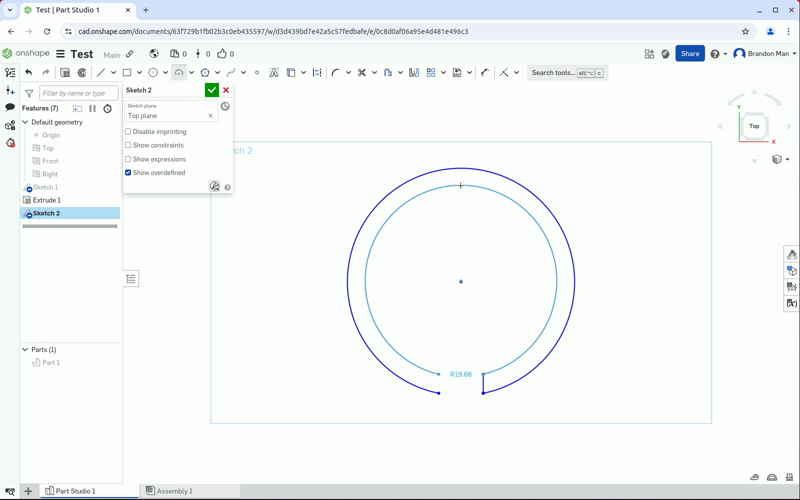
key(esc)
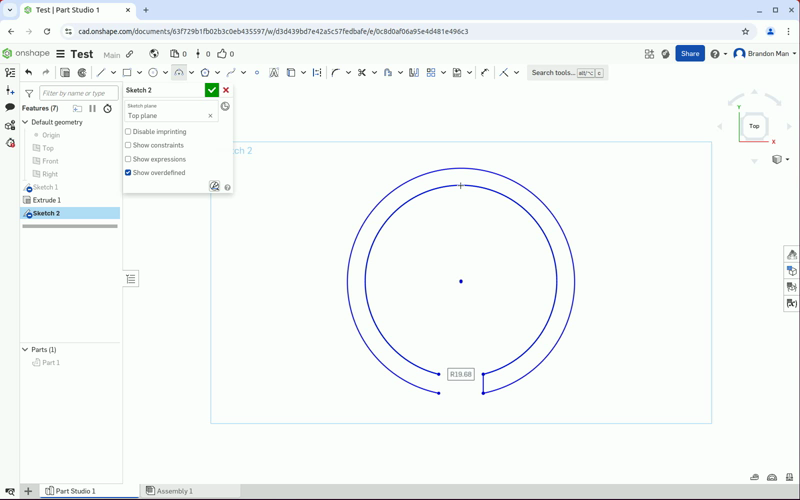
key(l)
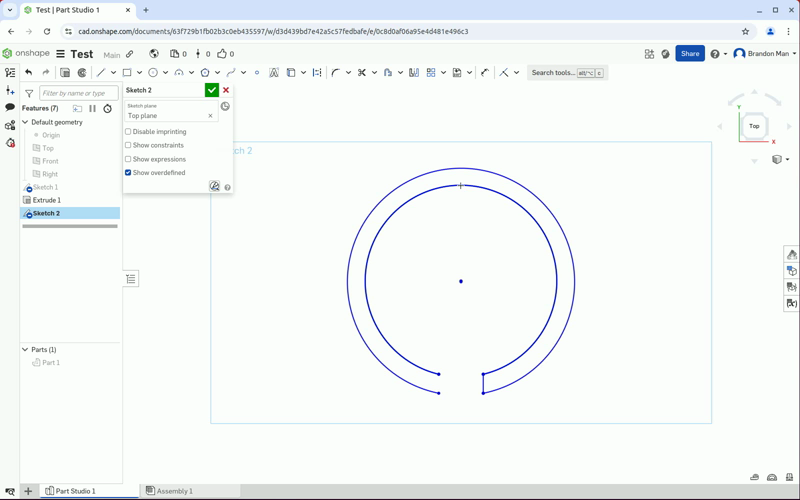
mouse_move(438, 374)
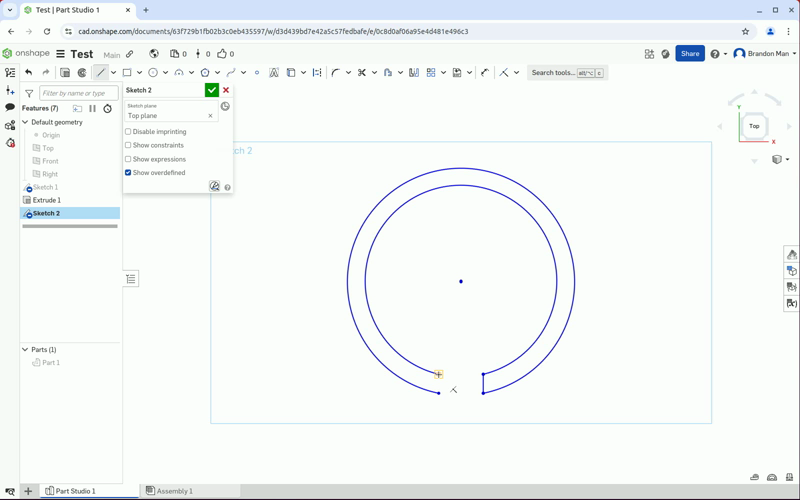
click(438, 374)
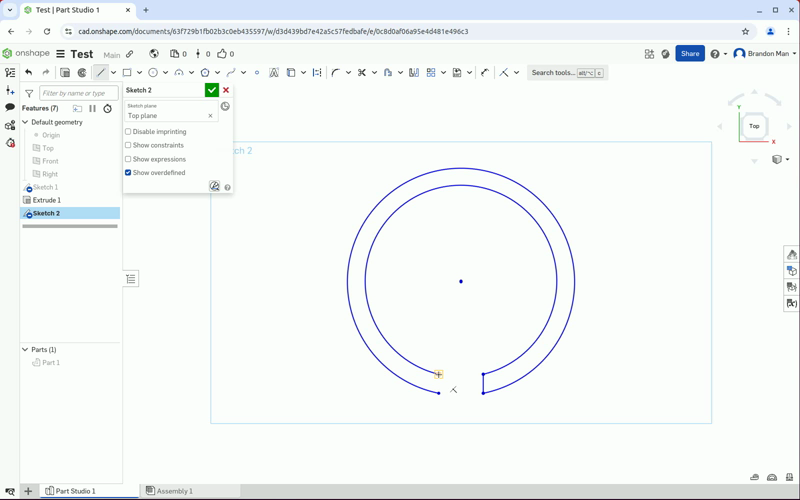
mouse_move(468, 374)
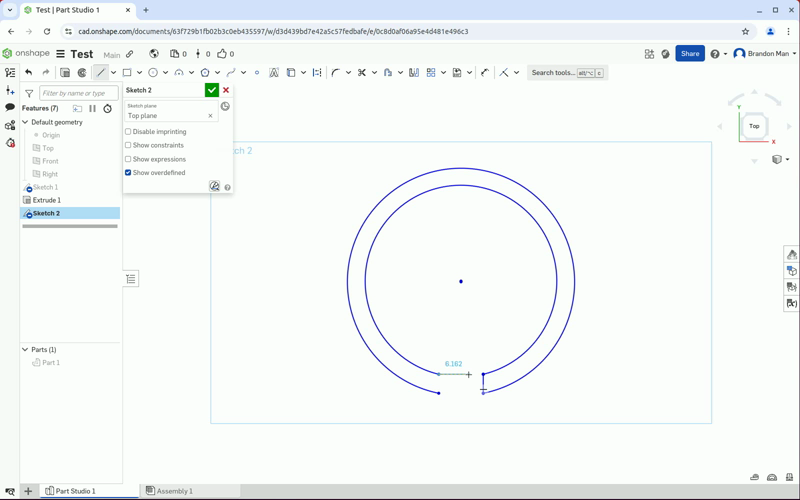
key_down(shift)
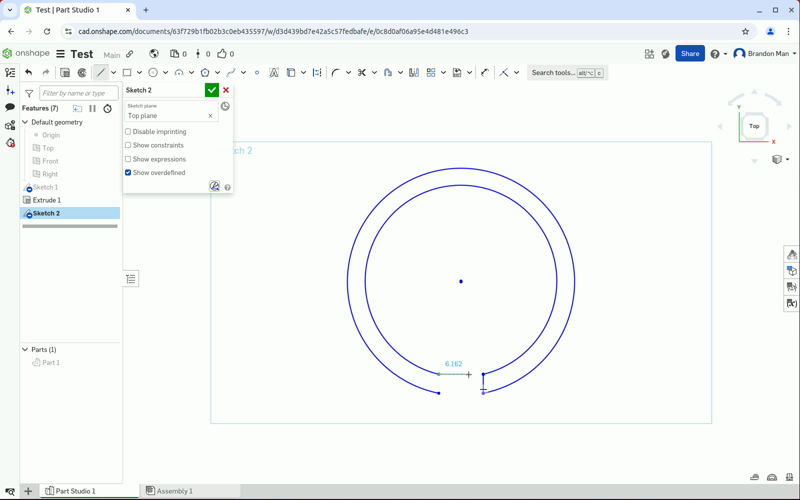
mouse_move(438, 393)
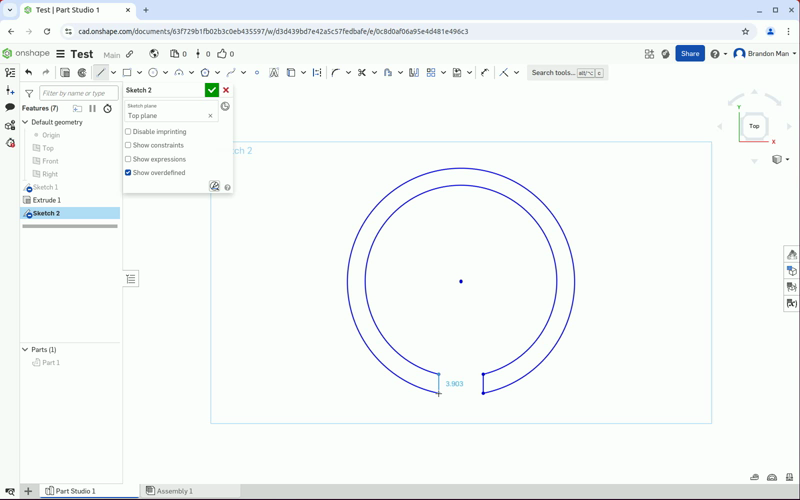
key_up(shift)
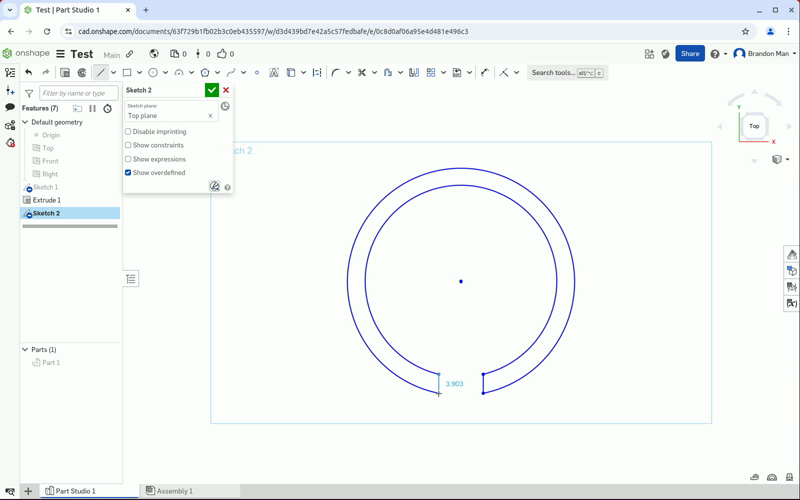
click(438, 393)
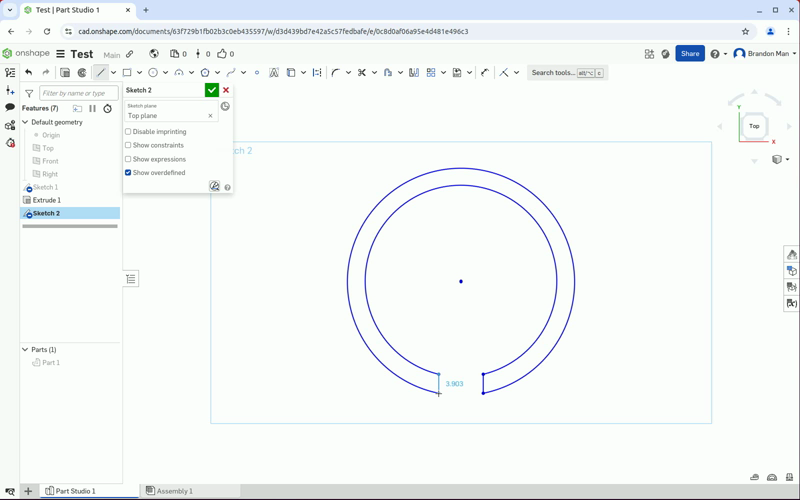
key(esc)
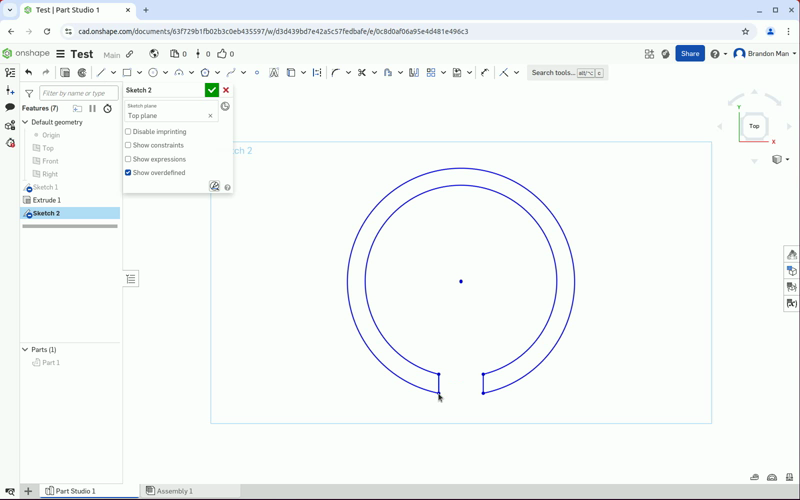
mouse_move(541, 346)
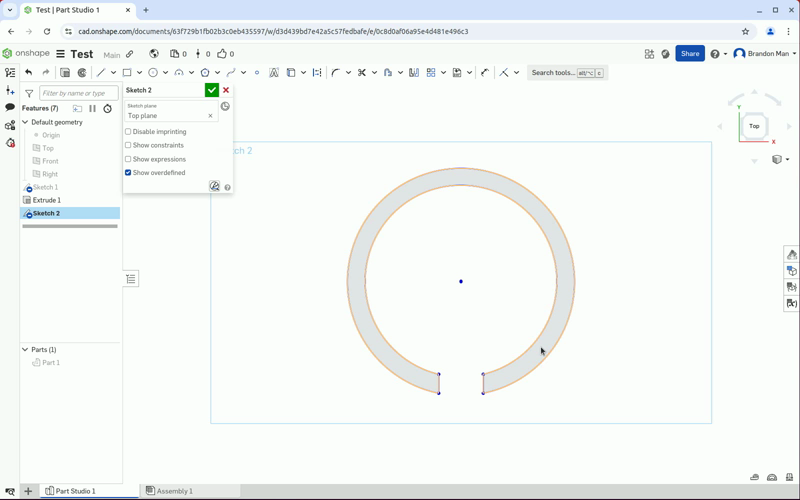
click(541, 346)
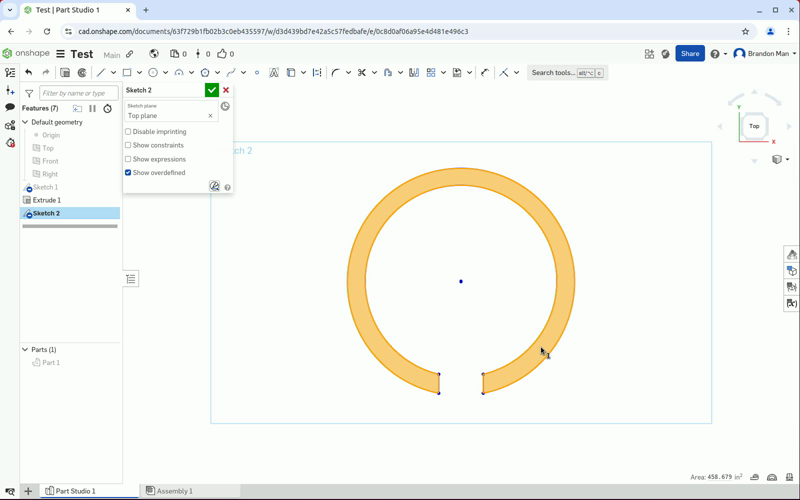
mouse_move(73, 352)
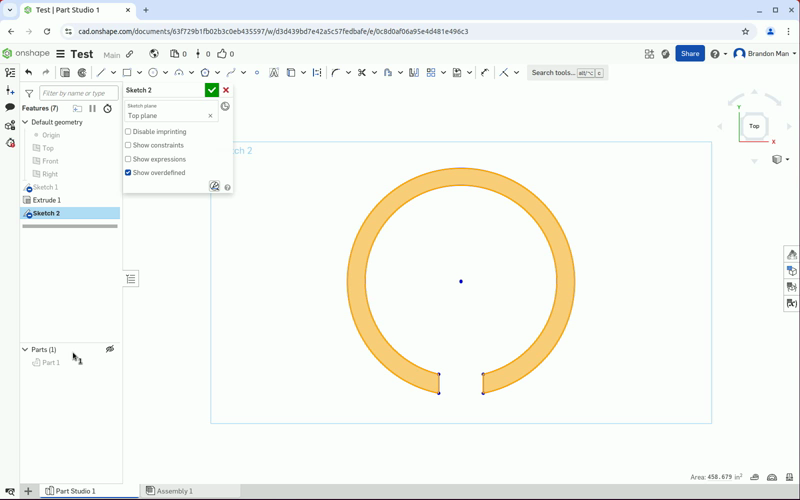
key(shift+y)
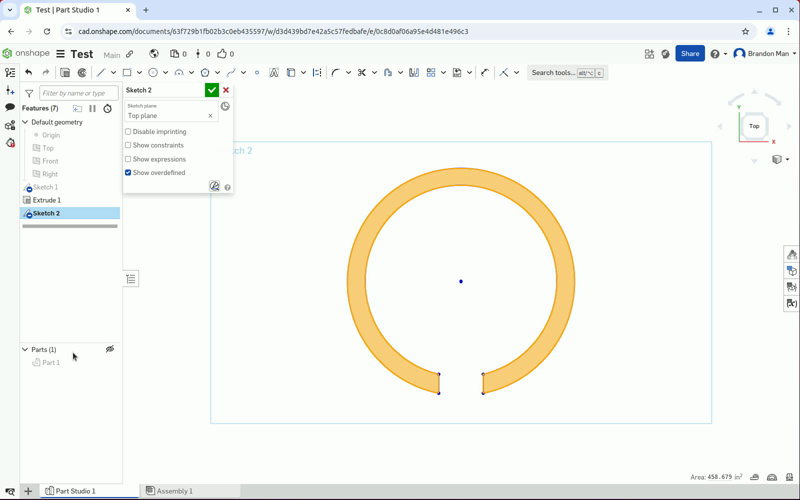
key(shift+e)
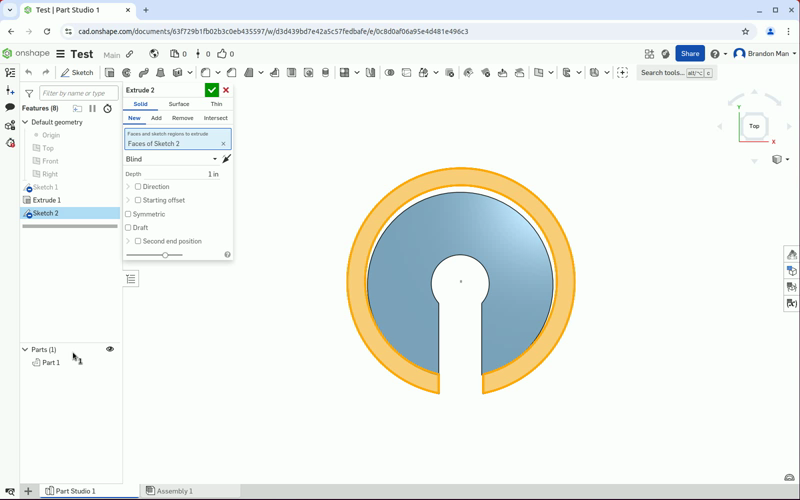
mouse_move(143, 106)
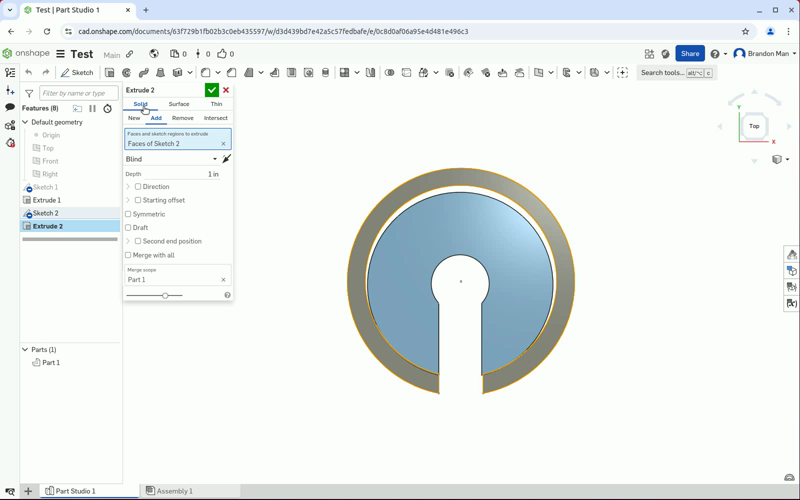
click(143, 106)
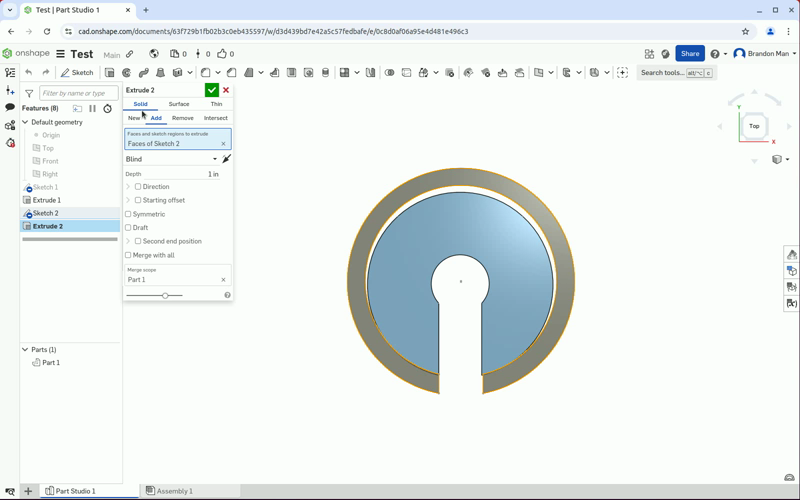
mouse_move(137, 120)
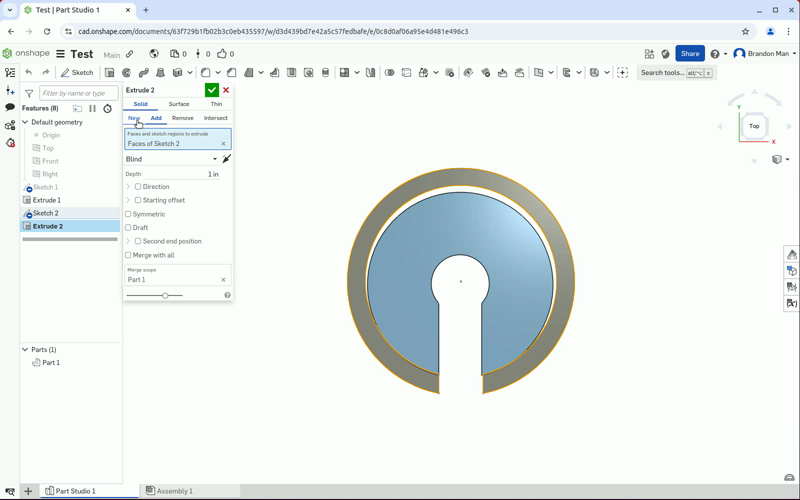
click(137, 120)
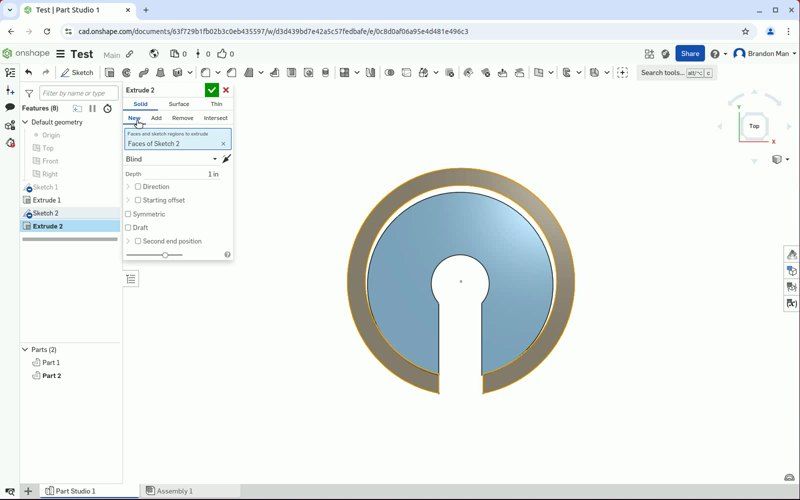
key(tab, 4)
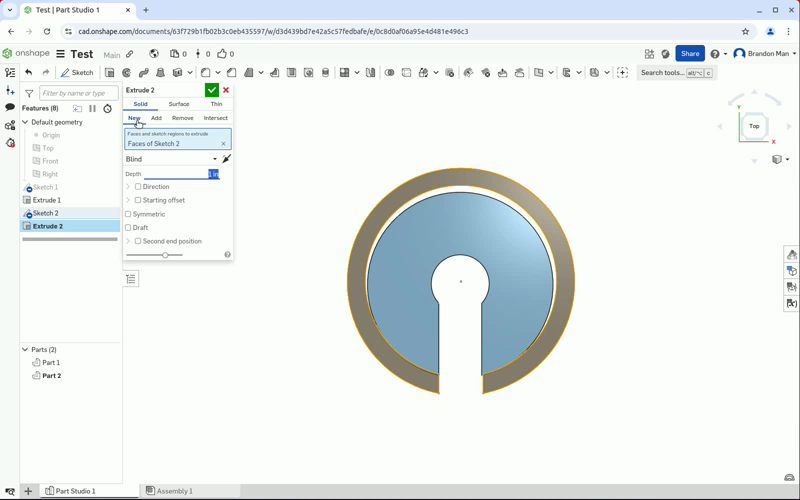
text(1.204)
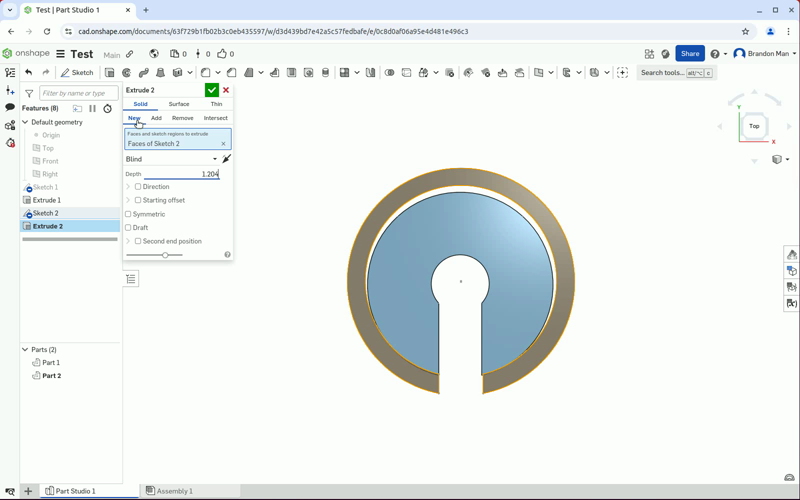
key(enter)
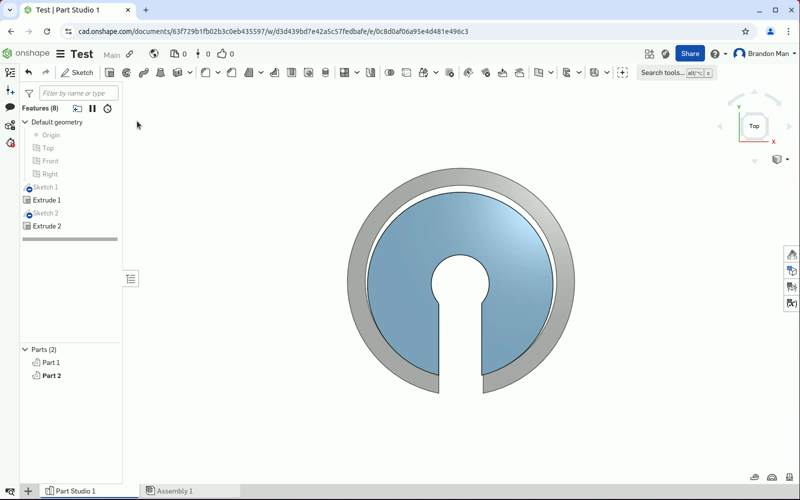
key(shift+h)
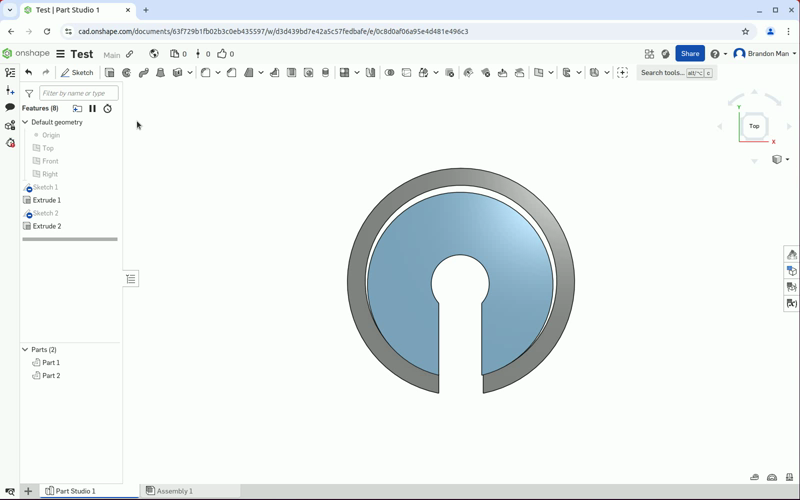
key(shift+h)
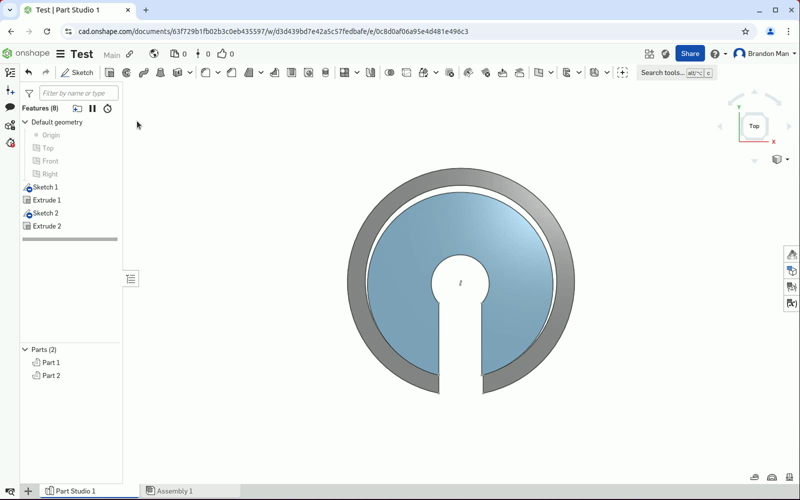
key(shift+7)
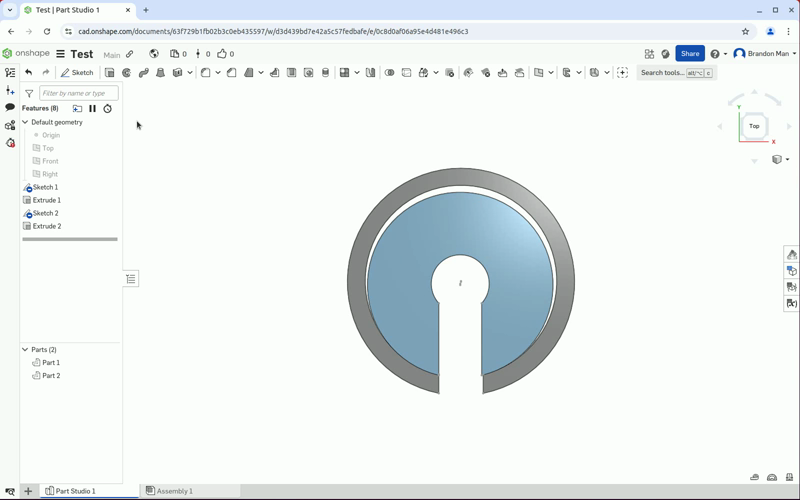
key(up, 3)
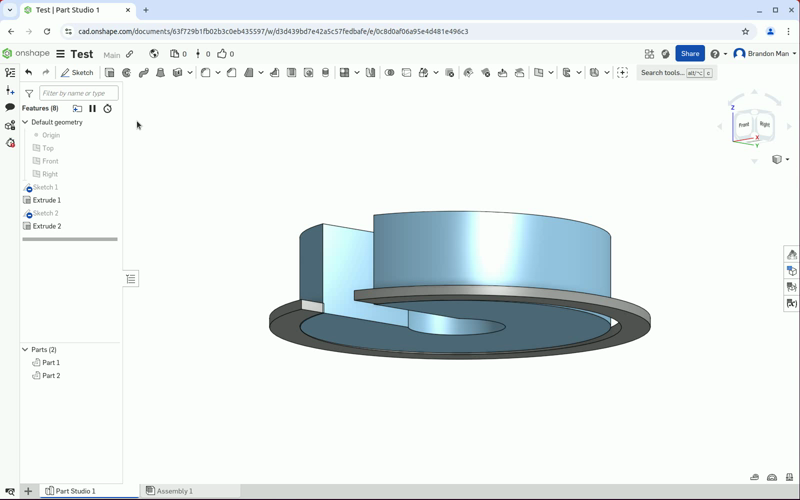
key(left, 3)
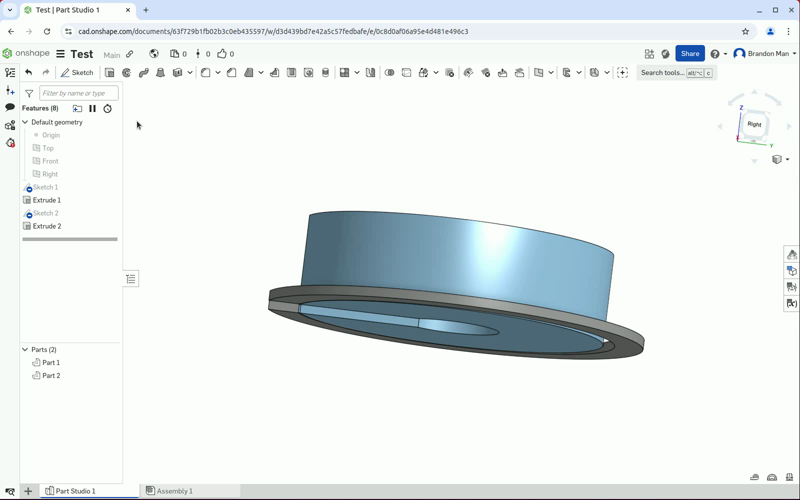
key(right, 3)
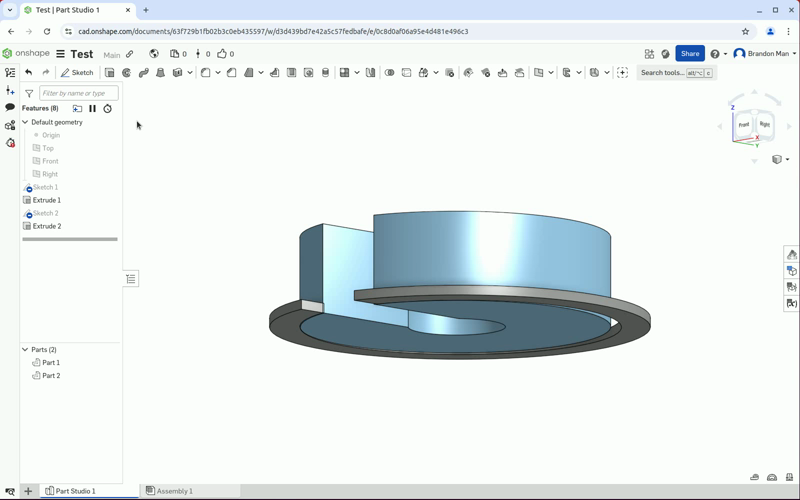
key(down, 3)
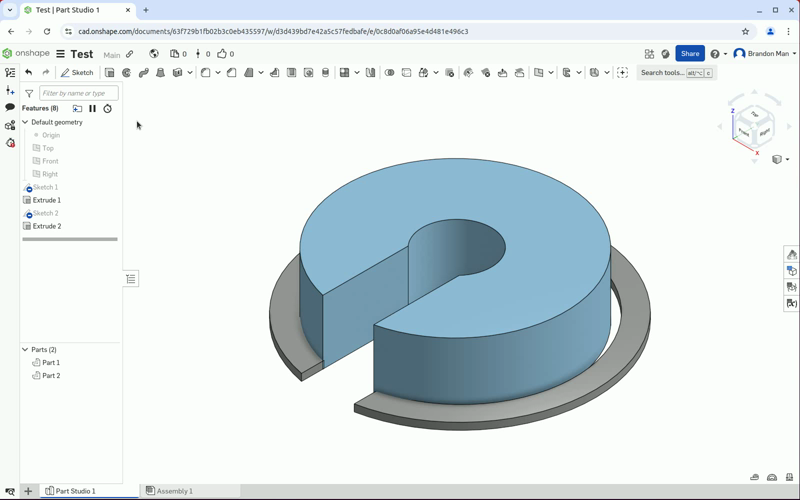
mouse_move(73, 189)
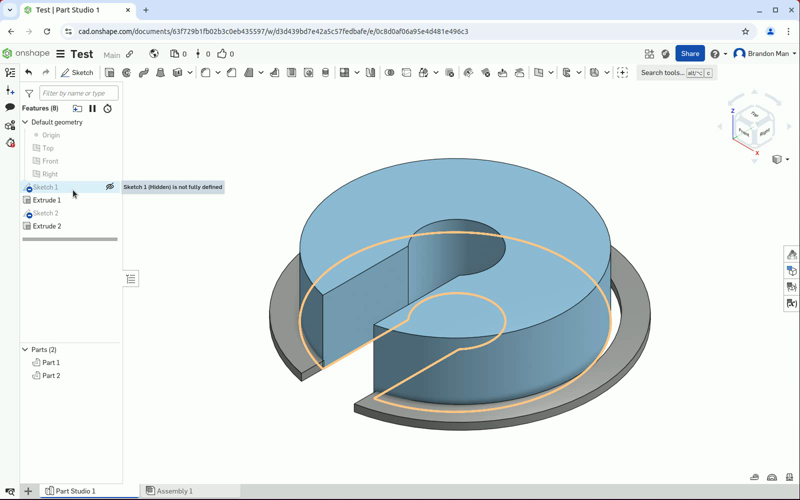
click(73, 189)